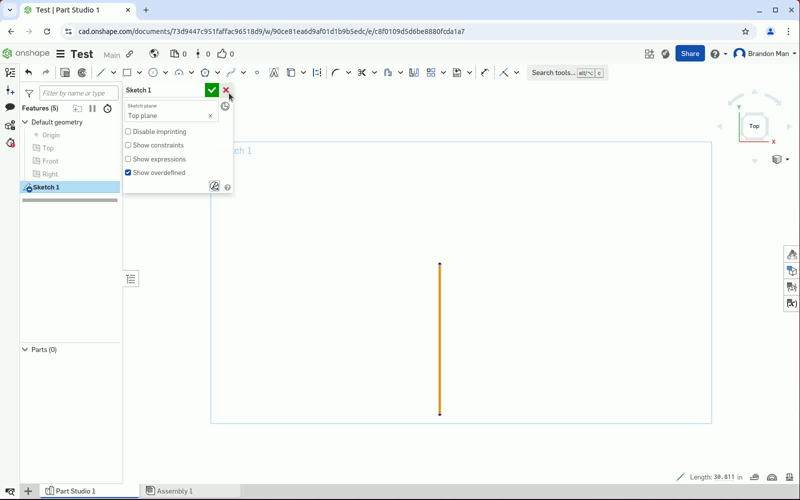
key(shift+h)
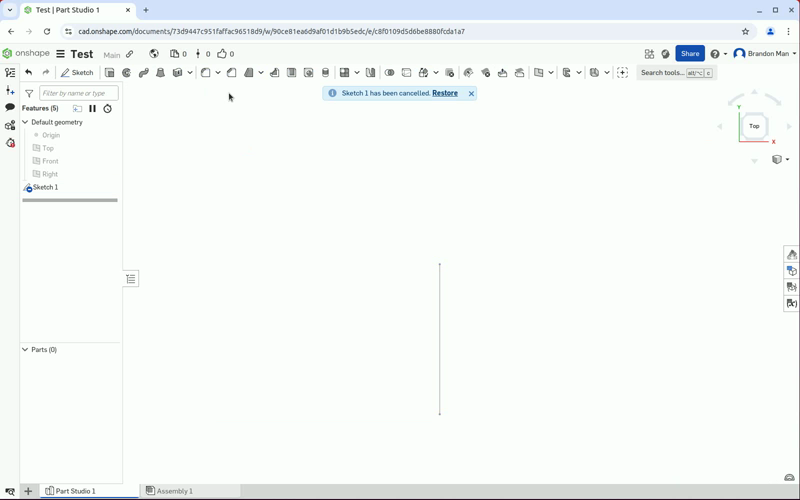
key(shift+s)
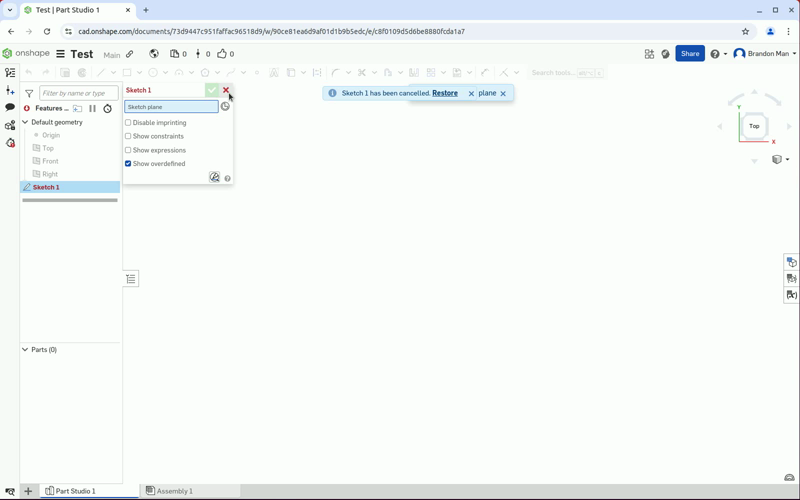
mouse_move(73, 150)
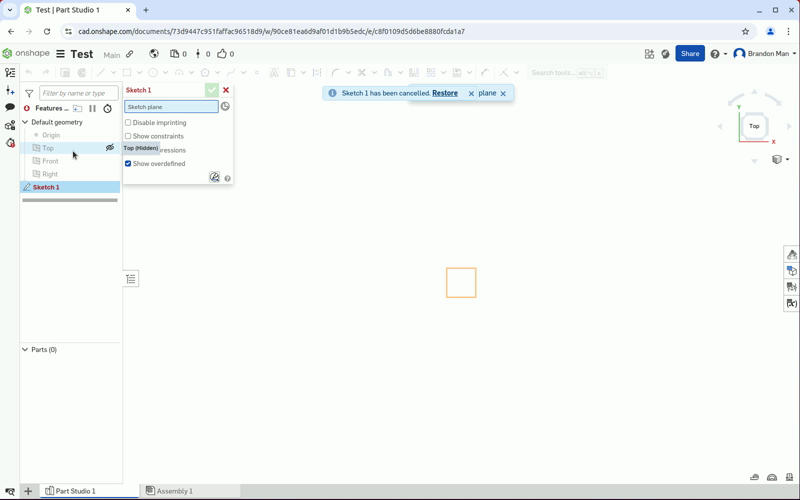
click(73, 150)
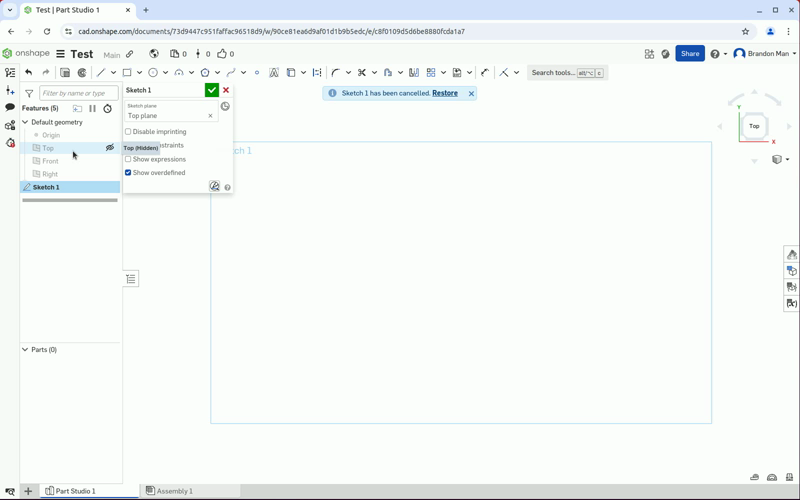
mouse_move(73, 352)
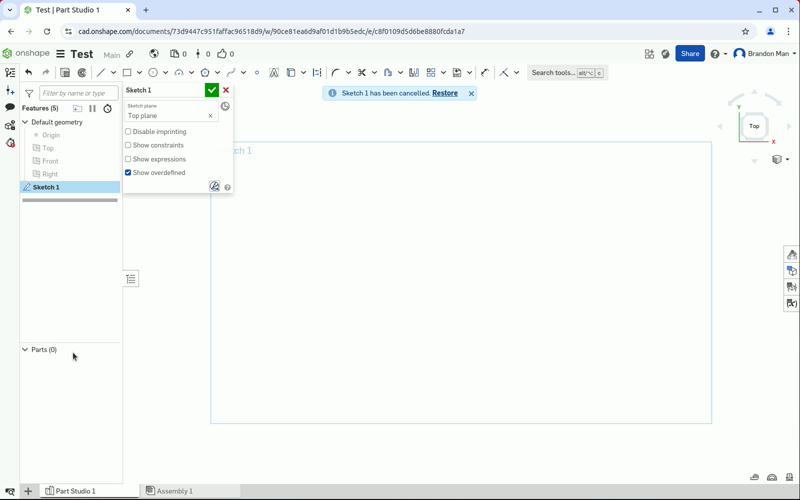
key(y)
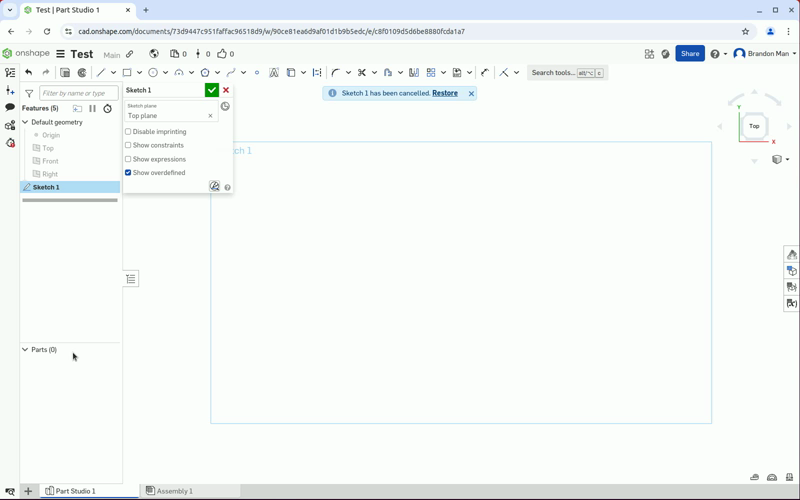
key(l)
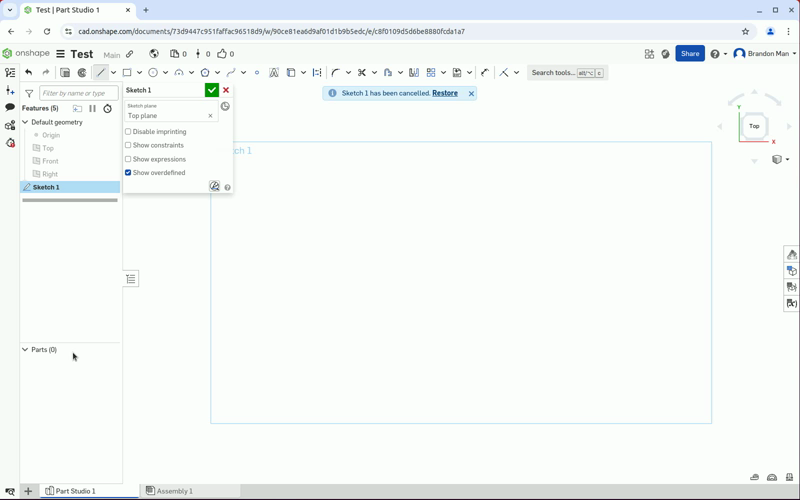
key_down(shift)
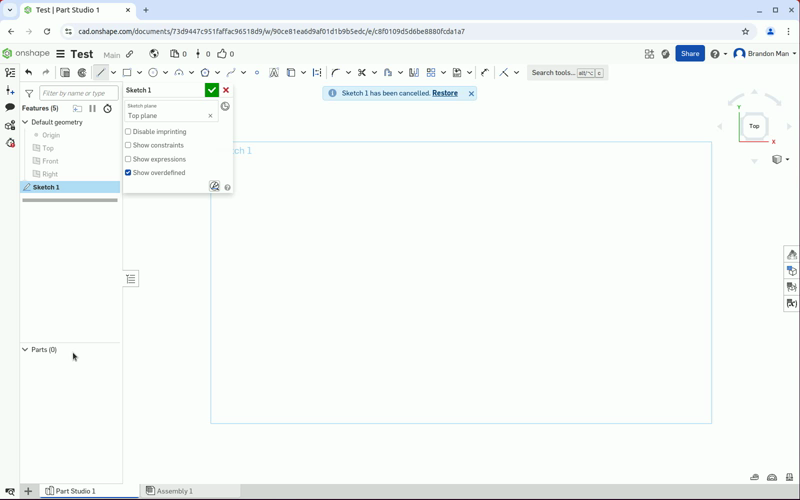
mouse_move(460, 282)
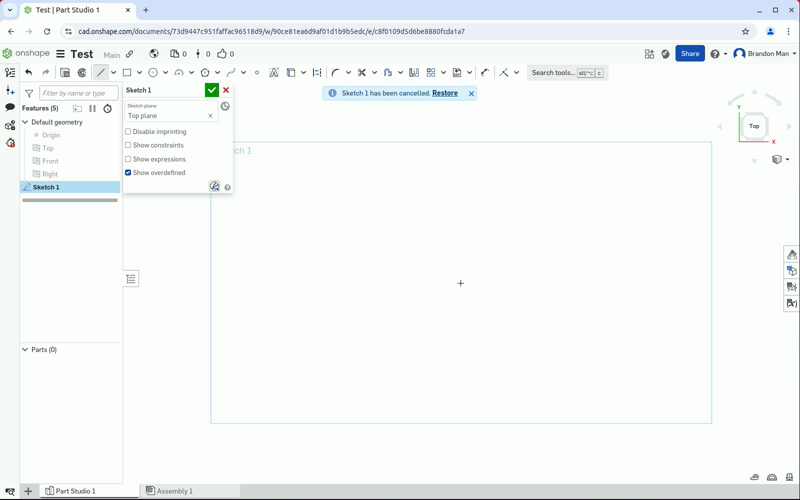
click(460, 282)
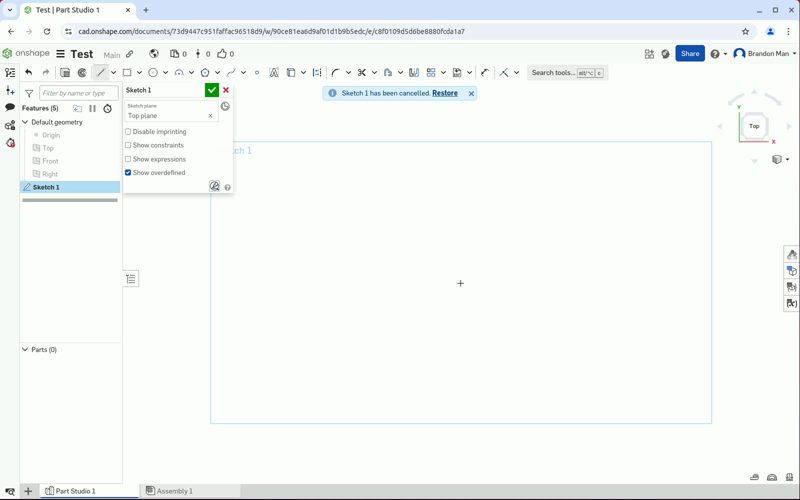
key_up(shift)
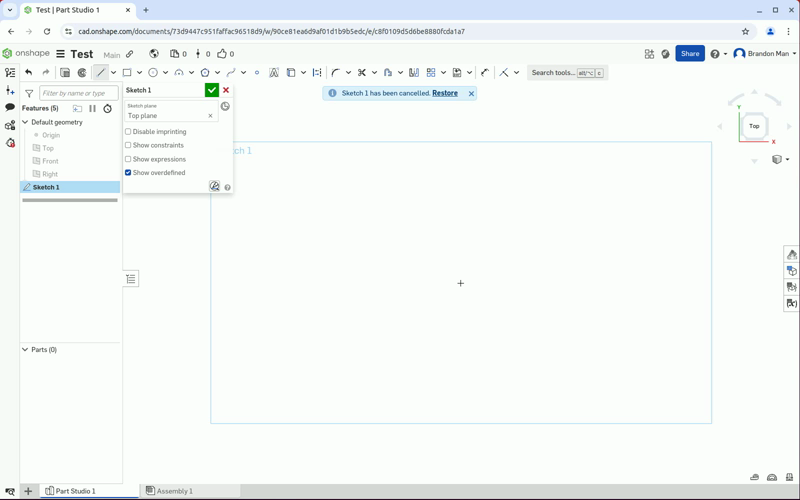
key_down(shift)
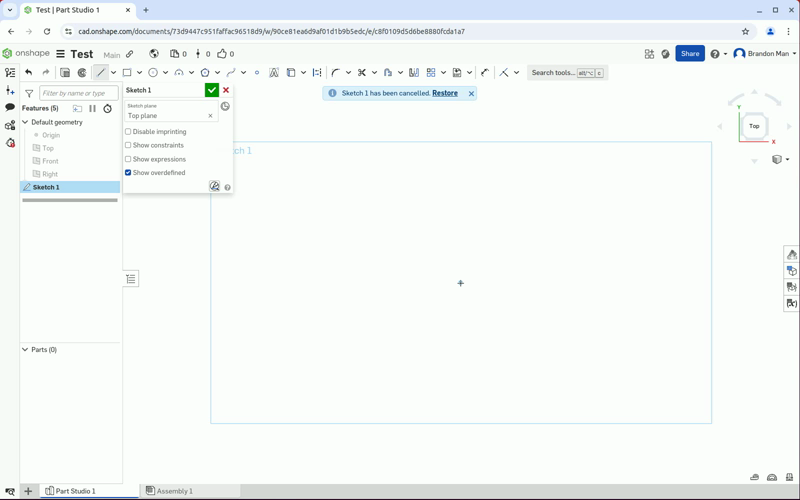
mouse_move(490, 282)
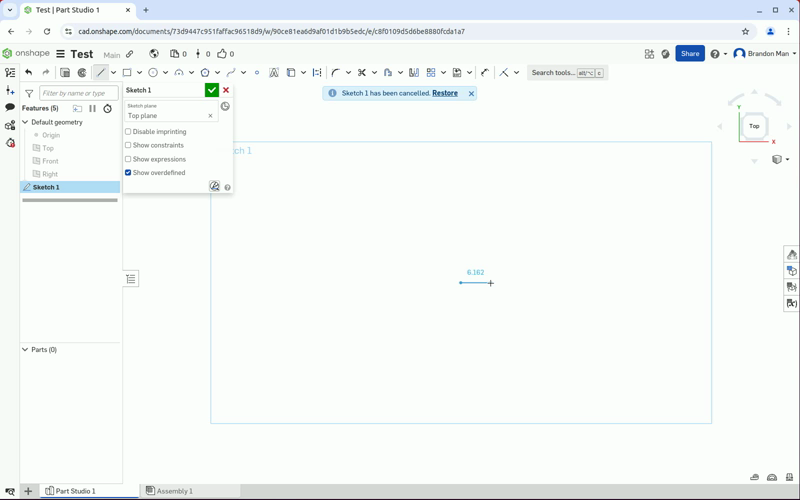
mouse_move(498, 320)
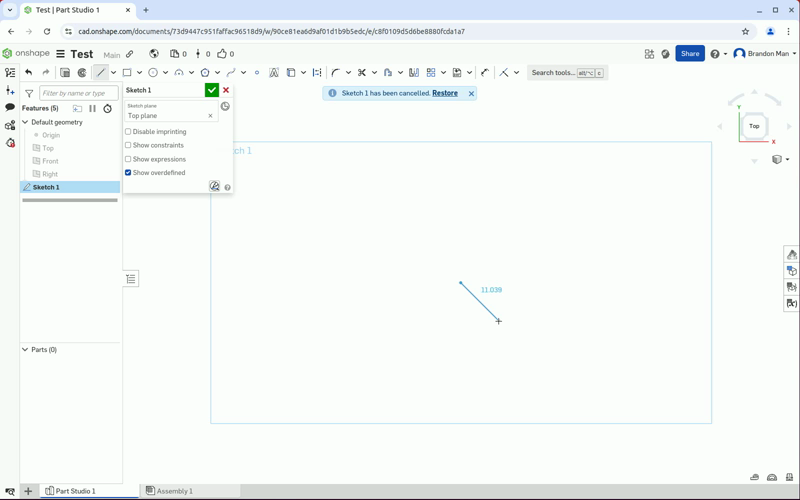
click(498, 320)
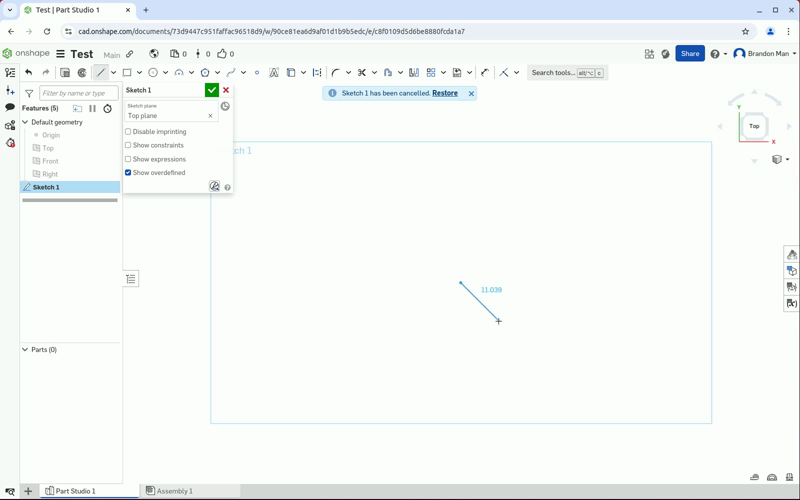
key_up(shift)
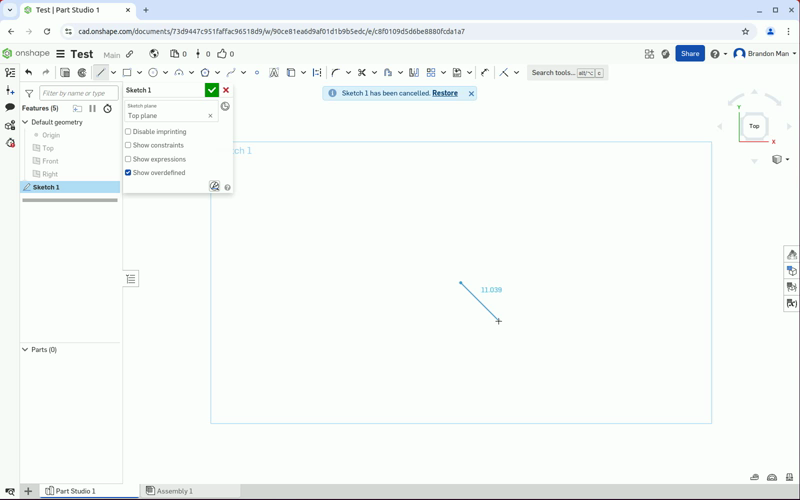
key_down(shift)
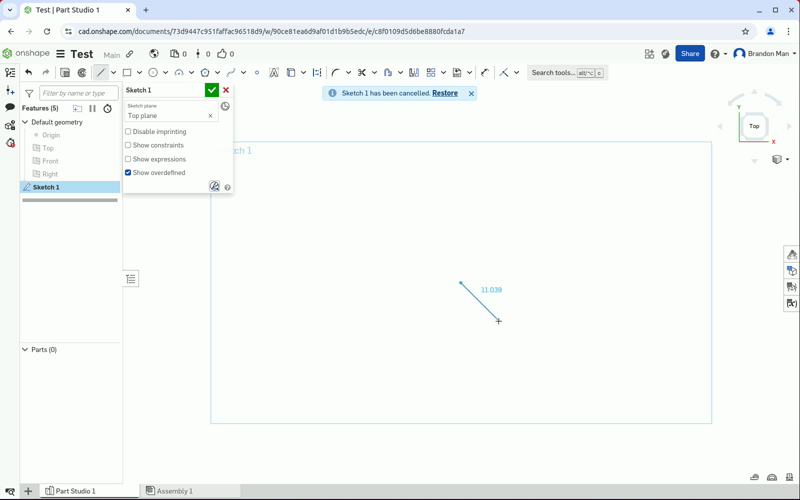
mouse_move(573, 320)
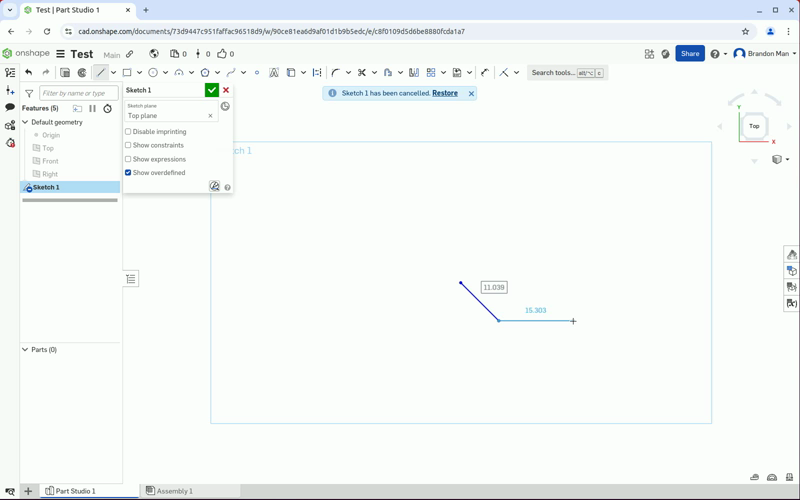
click(573, 320)
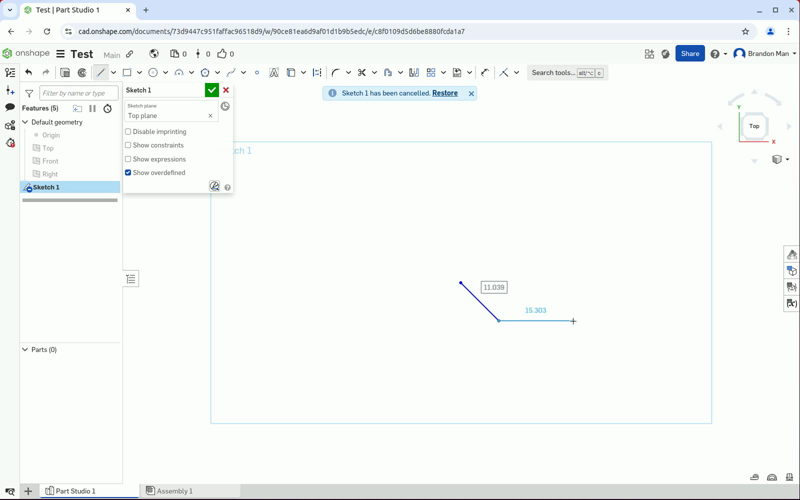
key_up(shift)
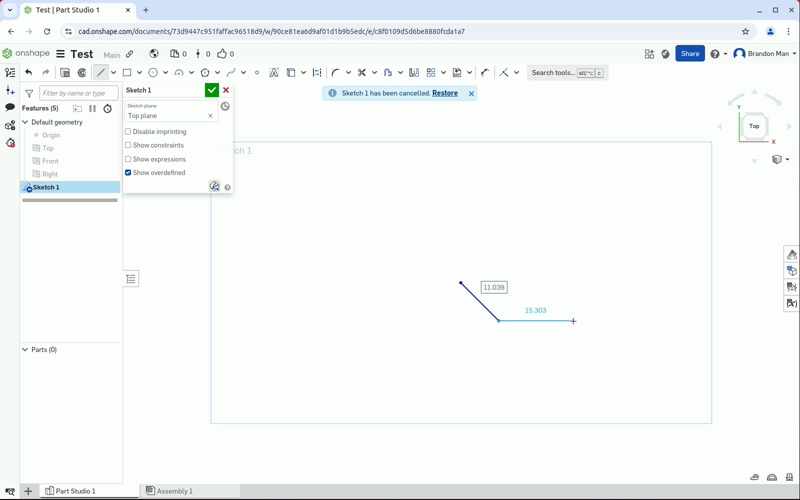
key_down(shift)
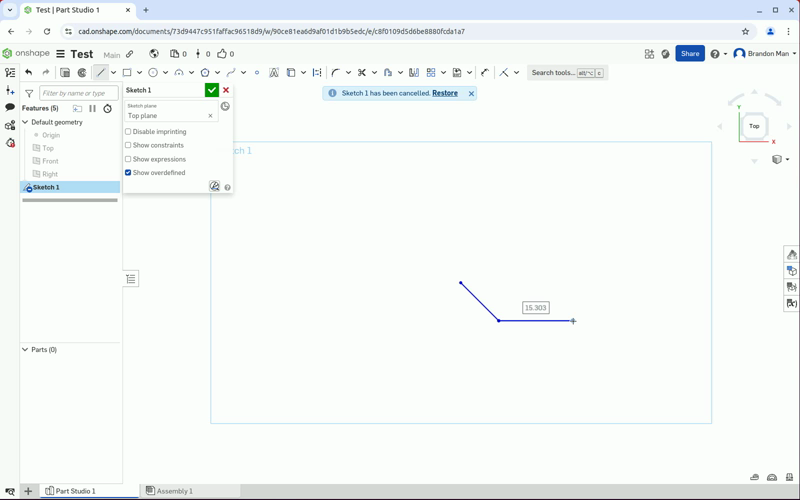
mouse_move(573, 245)
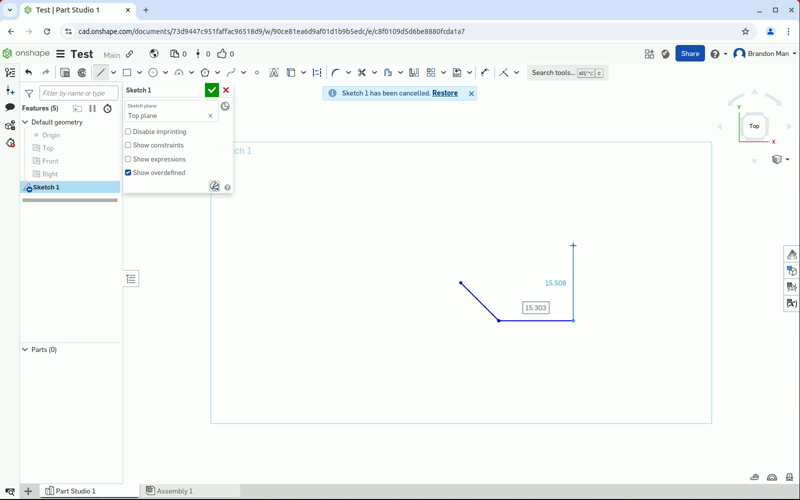
click(573, 245)
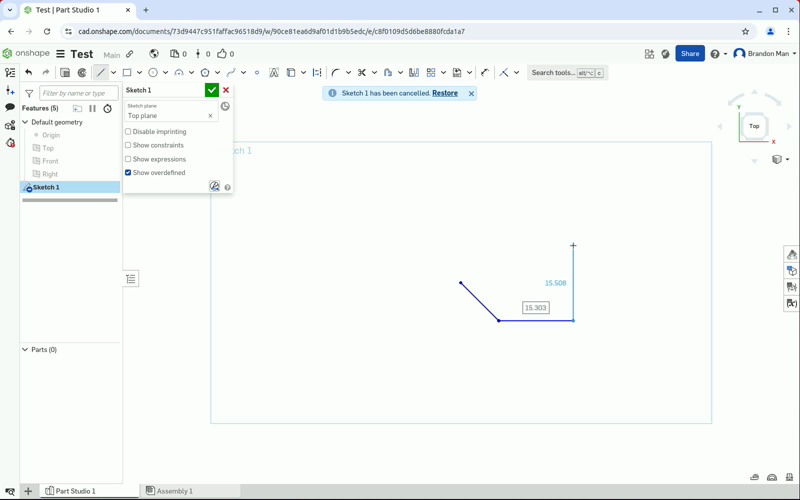
key_up(shift)
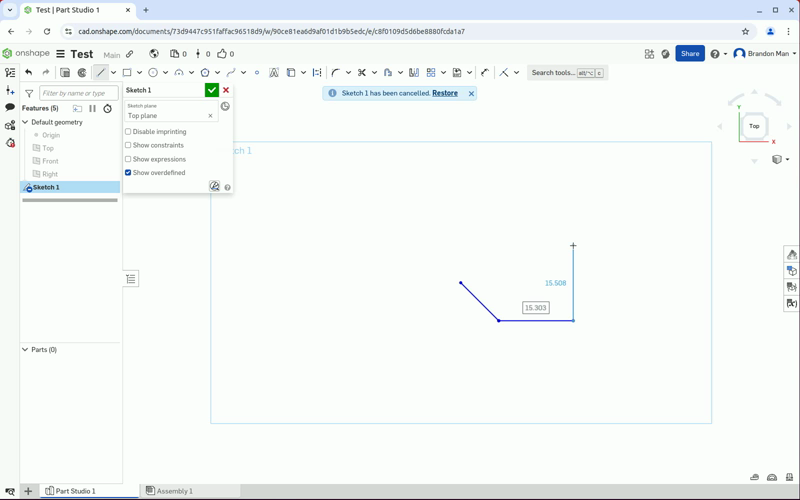
key_down(shift)
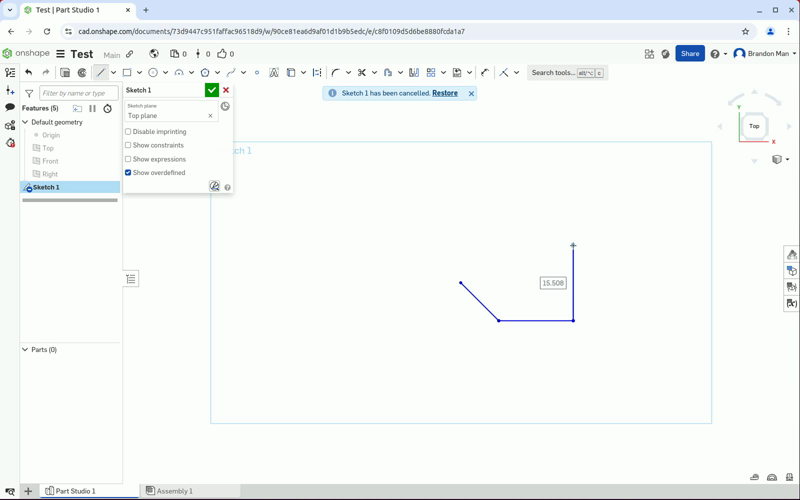
mouse_move(460, 245)
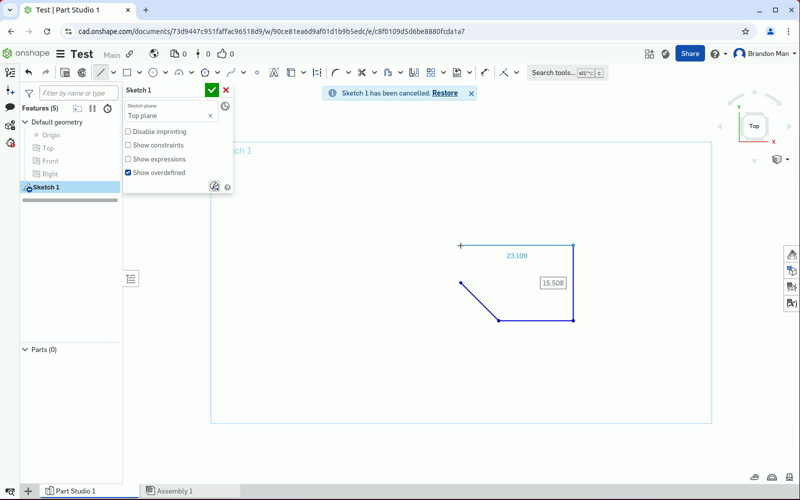
click(460, 245)
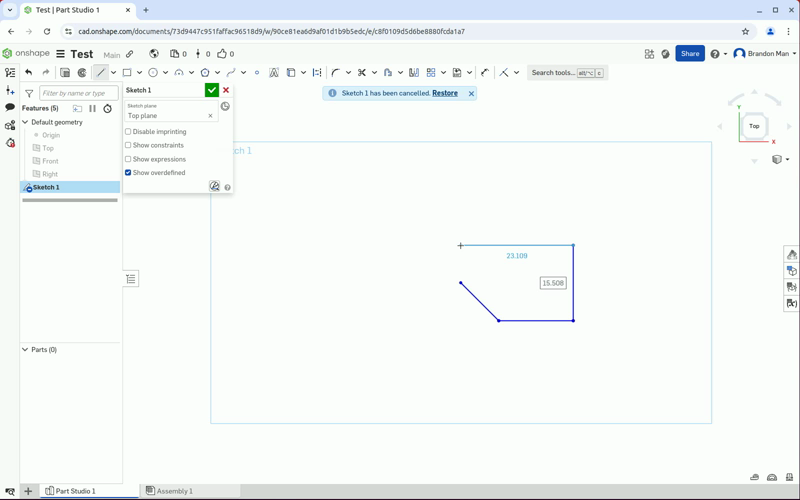
key_up(shift)
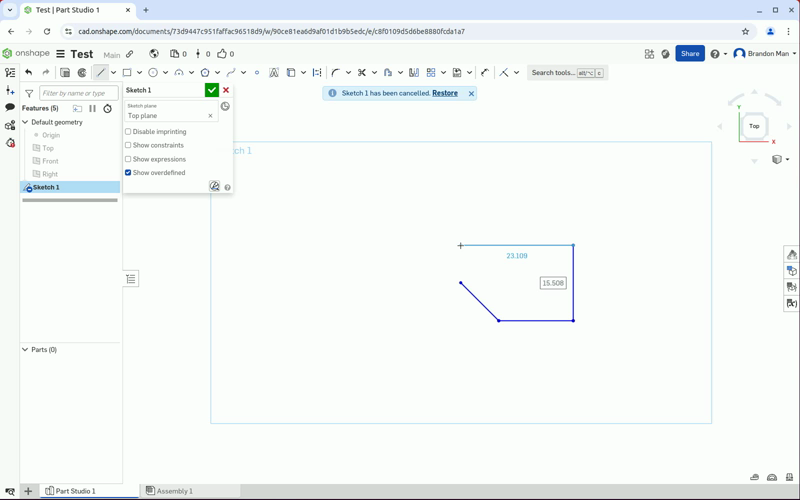
mouse_move(490, 245)
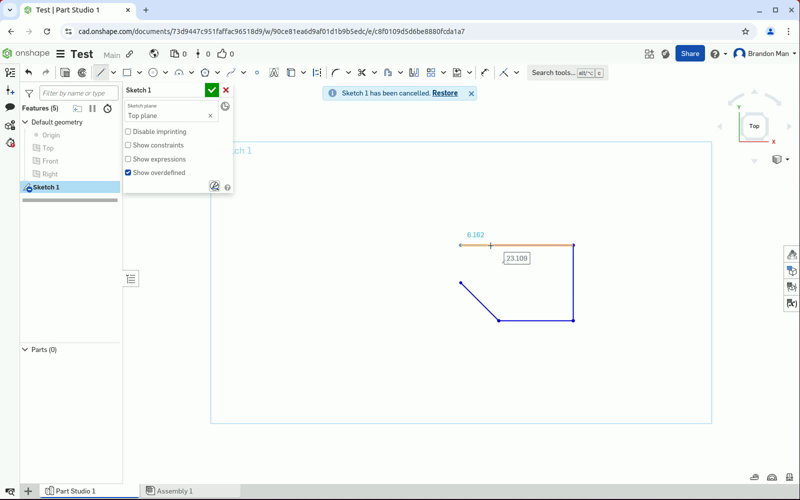
key_down(shift)
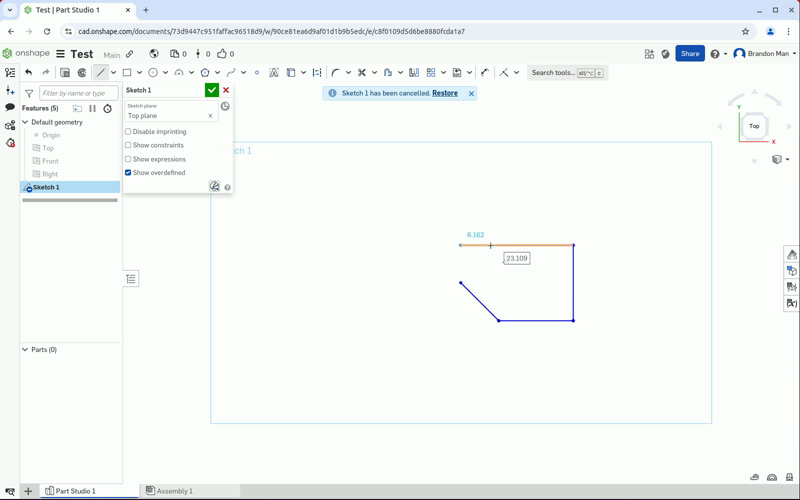
mouse_move(460, 282)
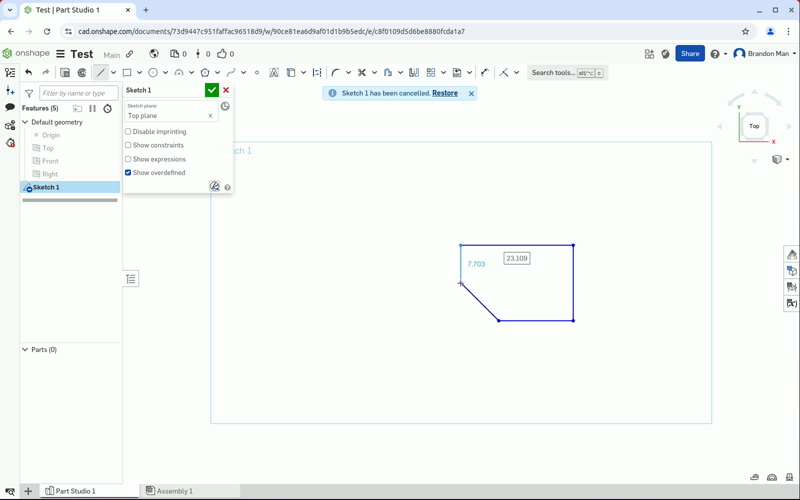
key_up(shift)
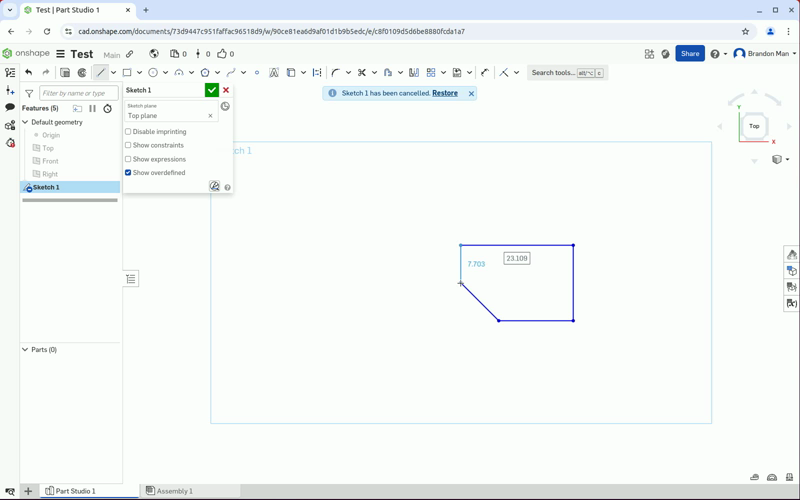
click(460, 282)
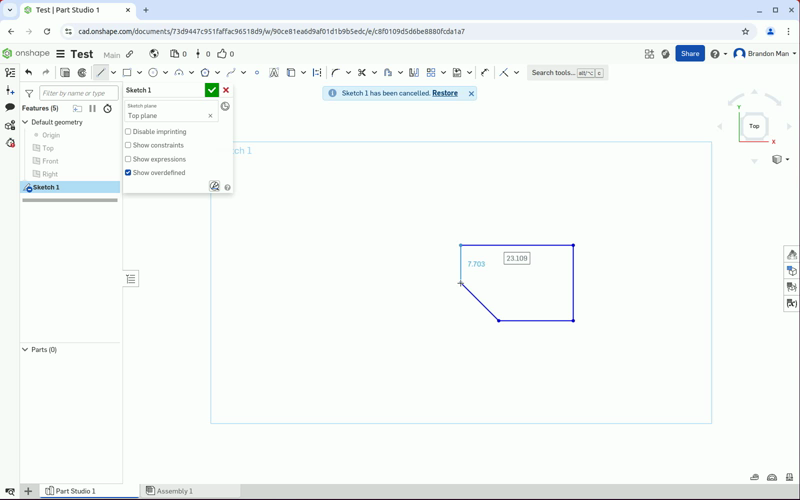
key(esc)
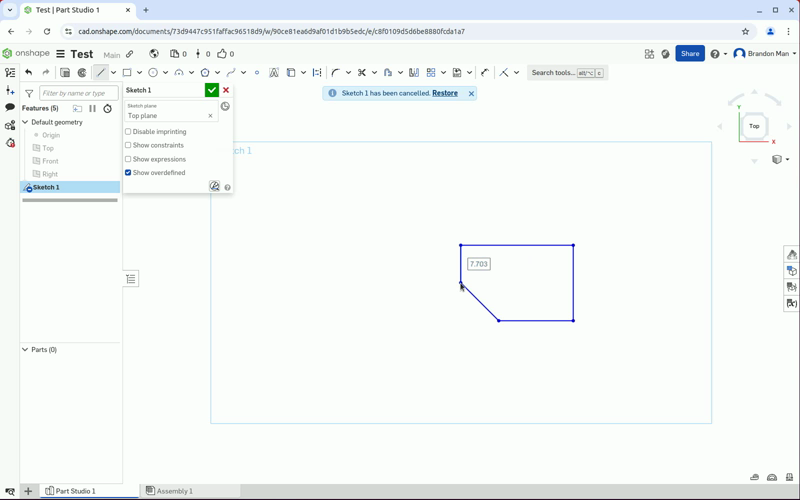
mouse_move(521, 293)
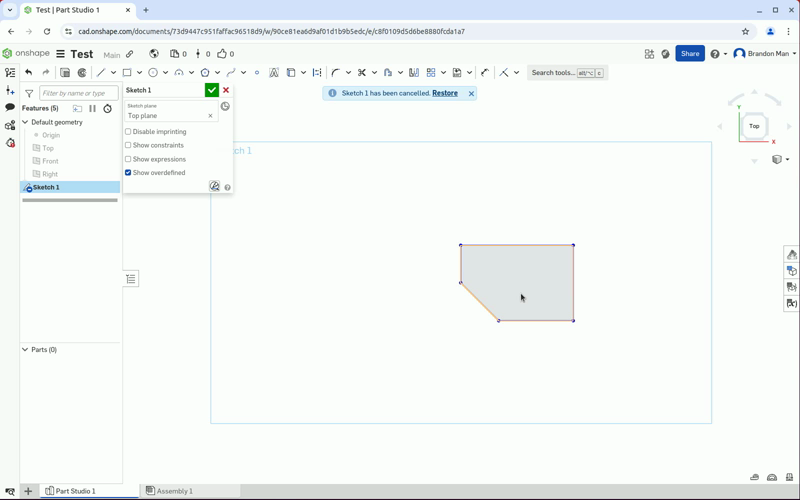
click(521, 293)
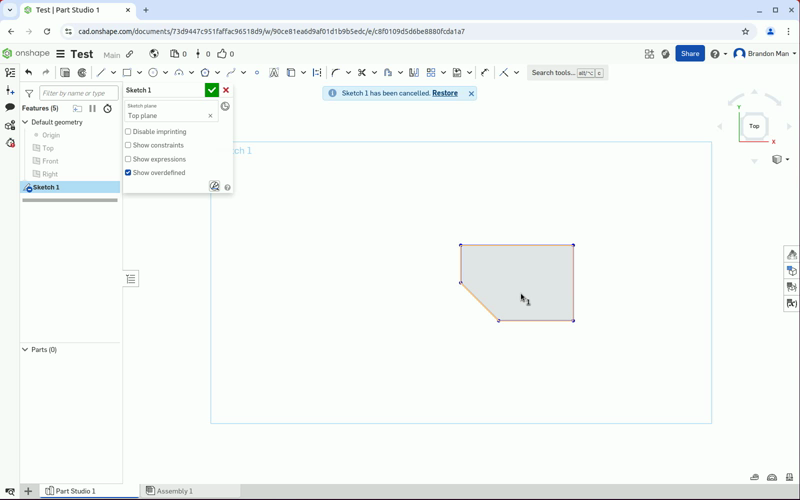
mouse_move(73, 352)
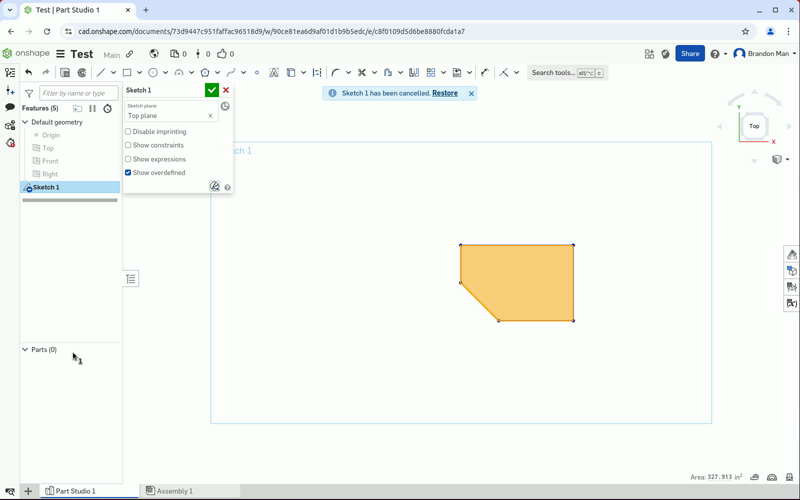
key(shift+y)
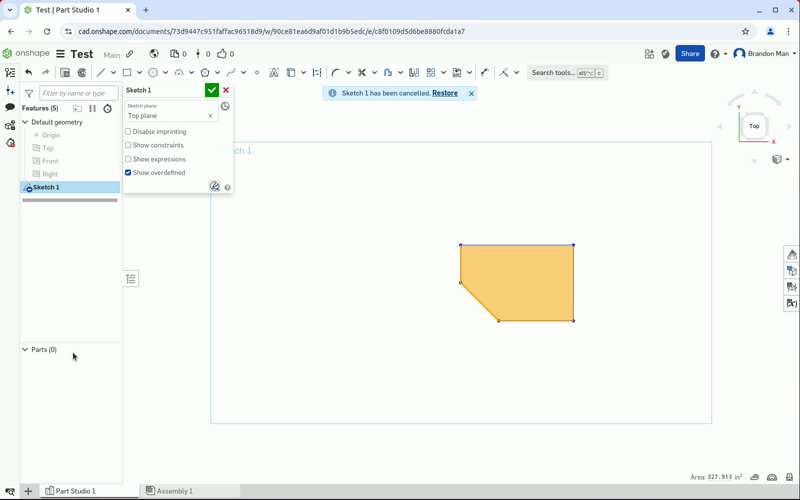
key(shift+e)
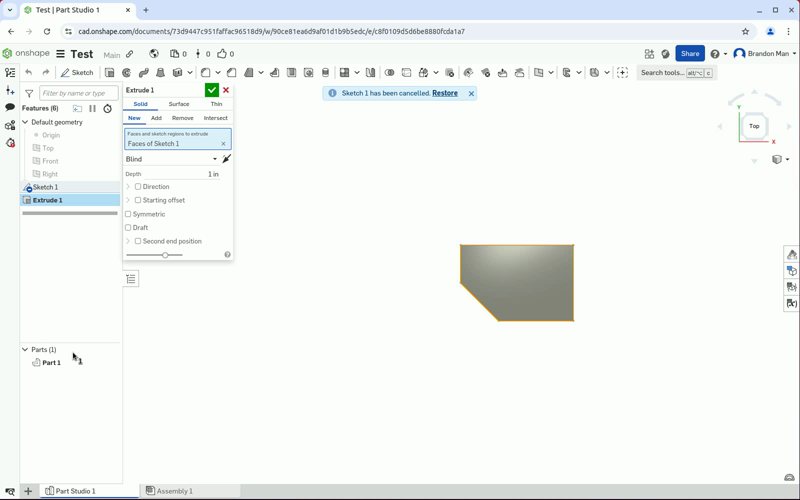
mouse_move(143, 106)
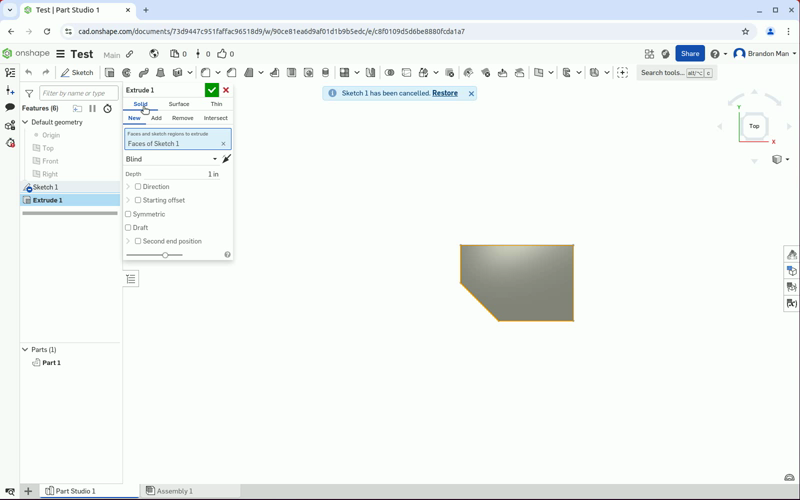
click(143, 106)
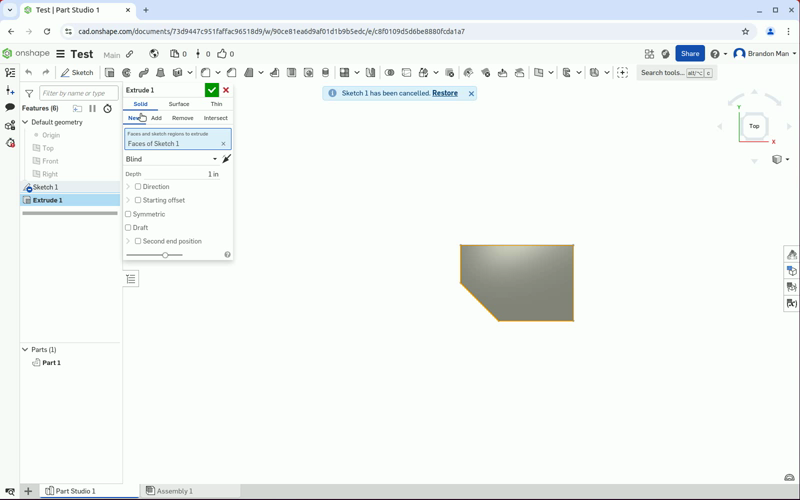
mouse_move(137, 120)
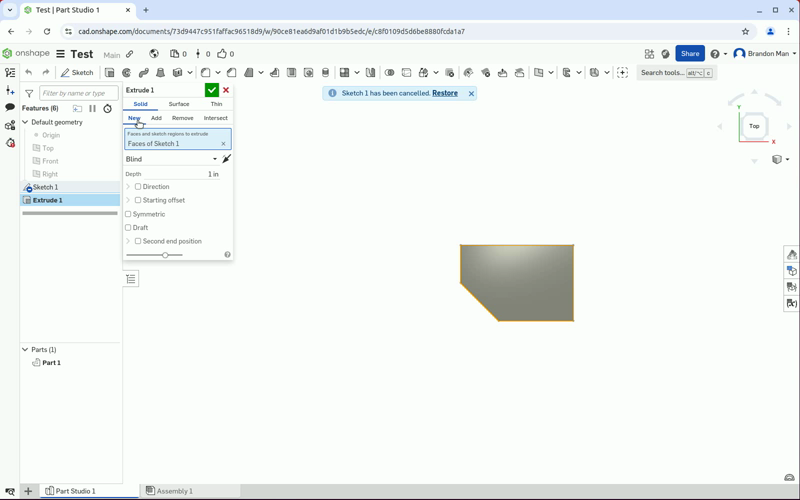
click(137, 120)
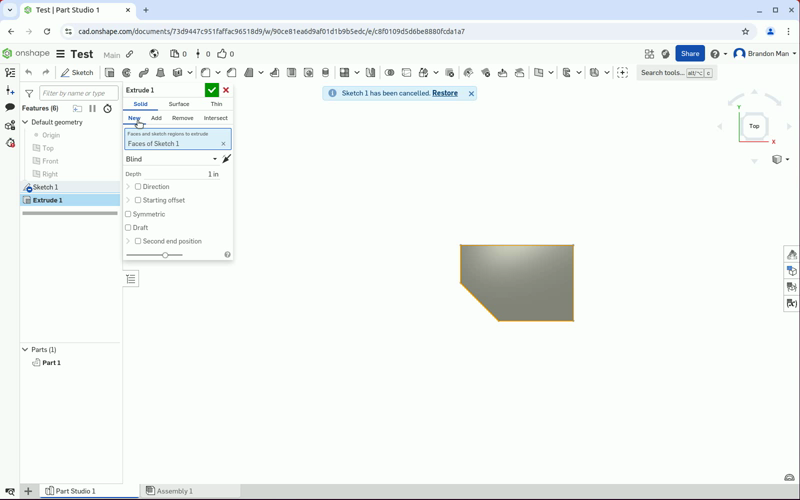
key(tab, 4)
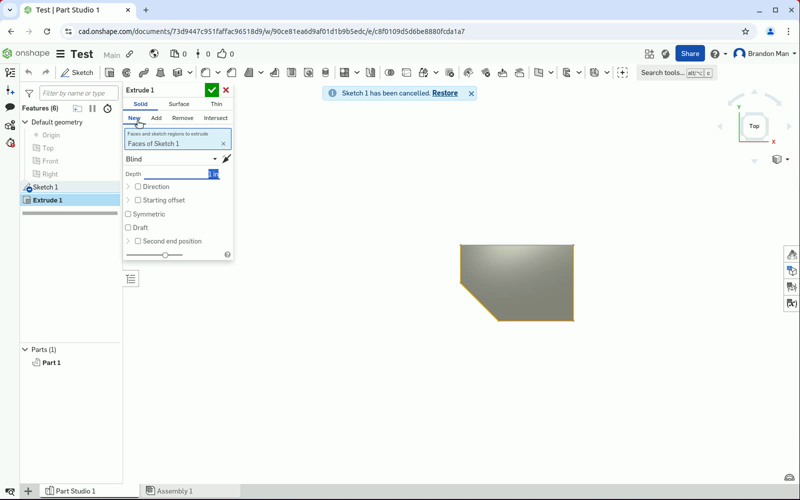
text(15.405)
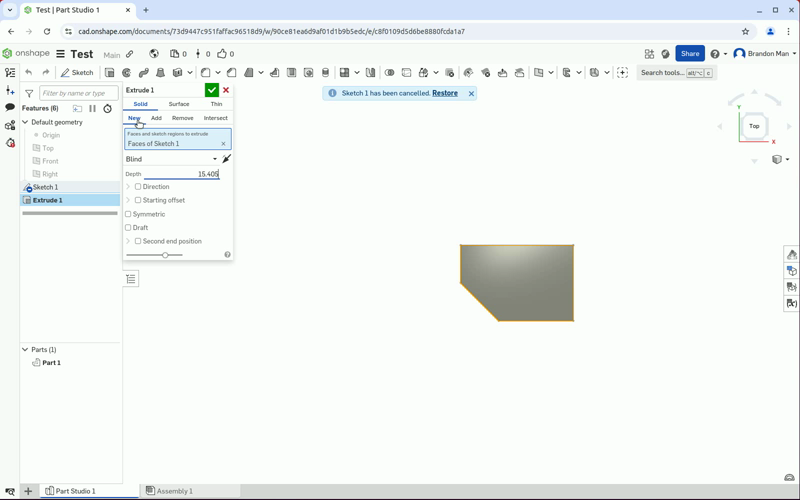
key(enter)
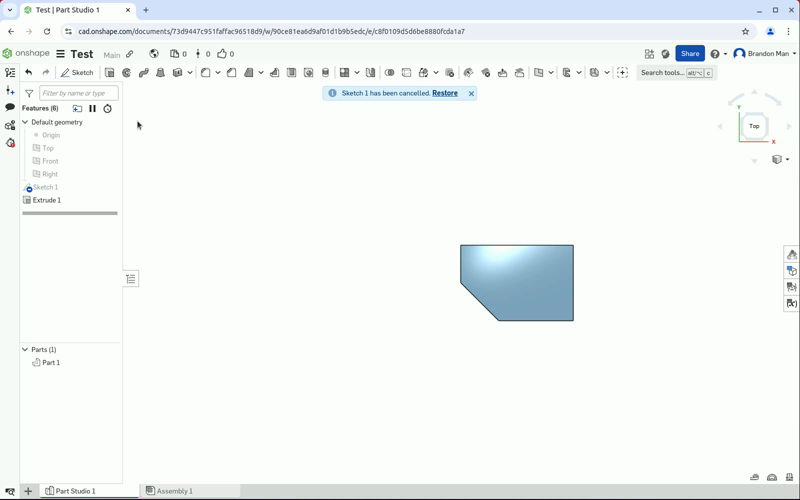
key(shift+h)
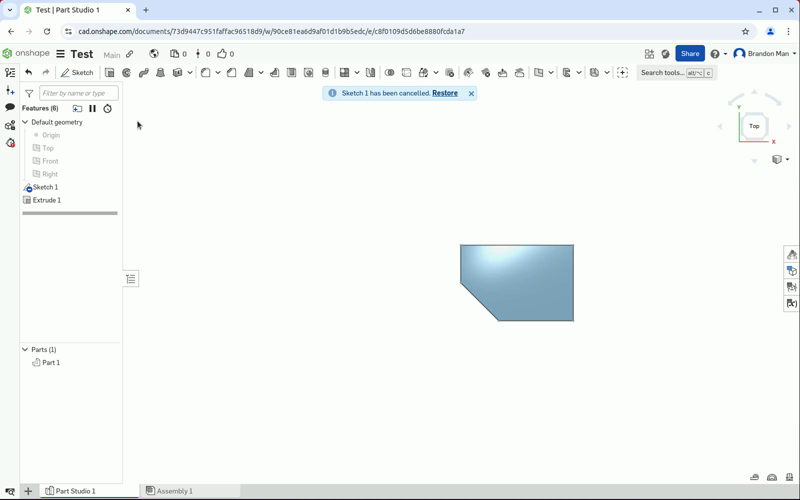
key(shift+h)
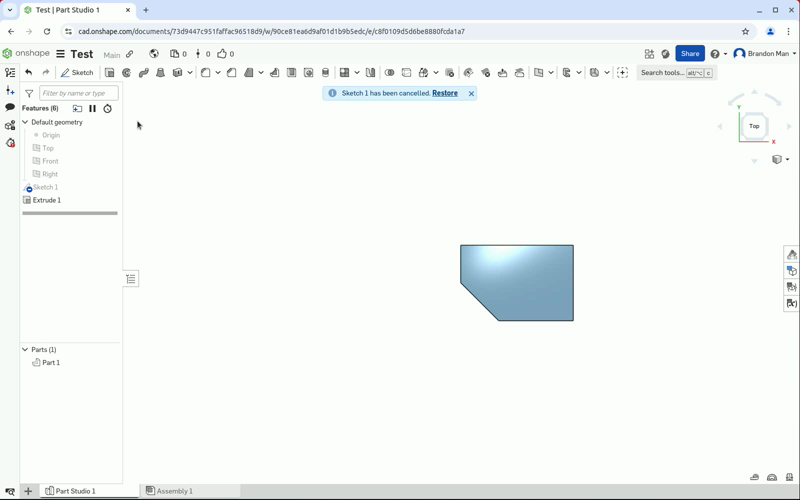
mouse_move(73, 189)
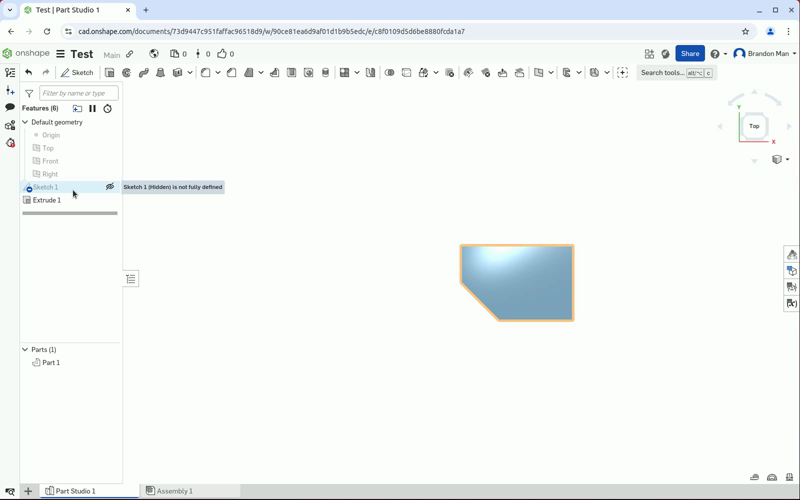
click(73, 189)
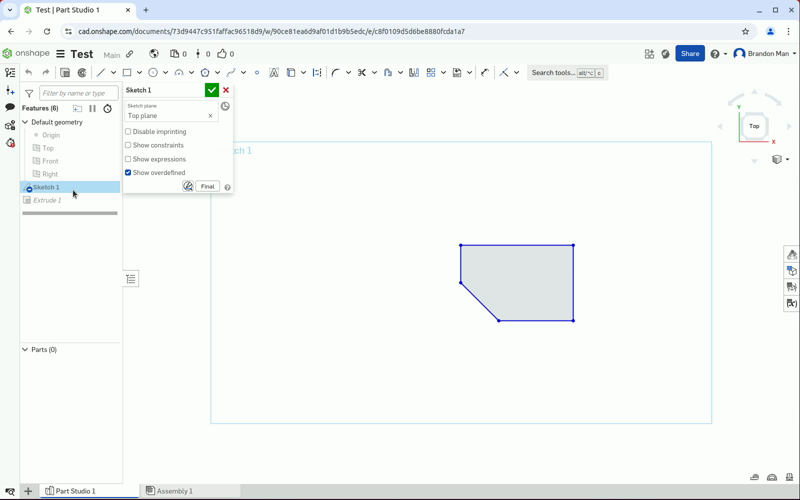
mouse_move(229, 92)
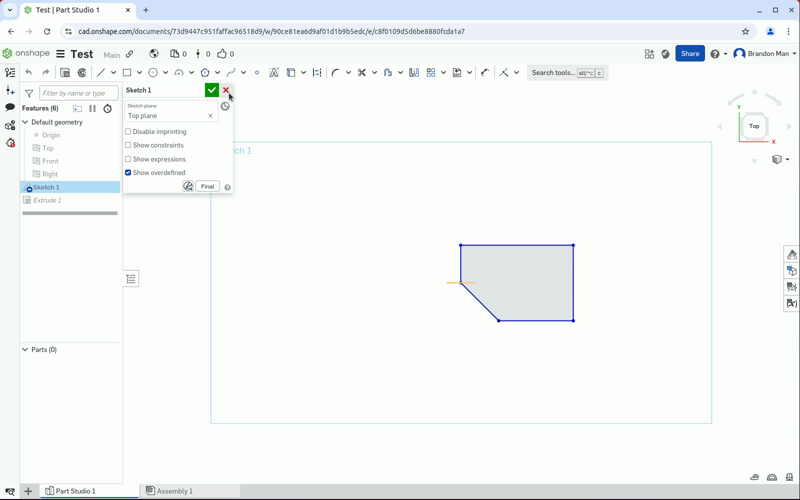
click(229, 92)
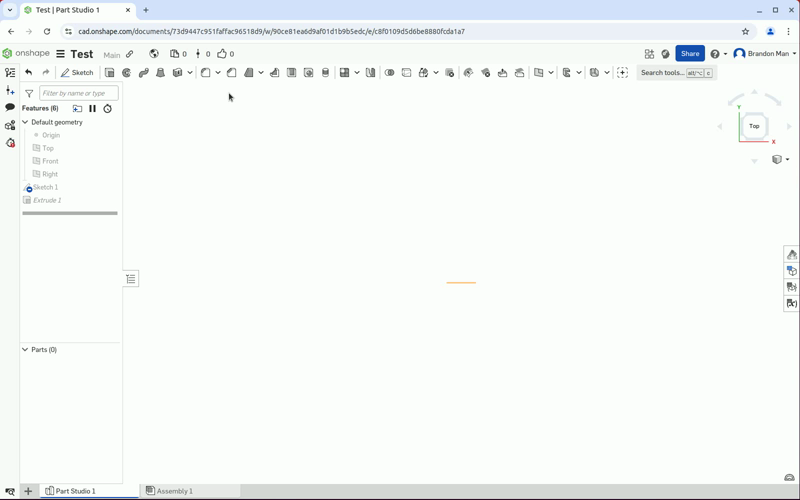
mouse_move(73, 352)
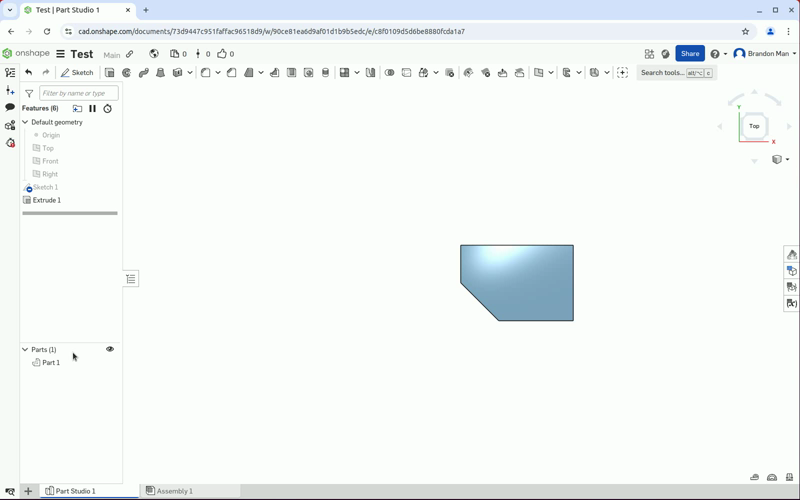
key(y)
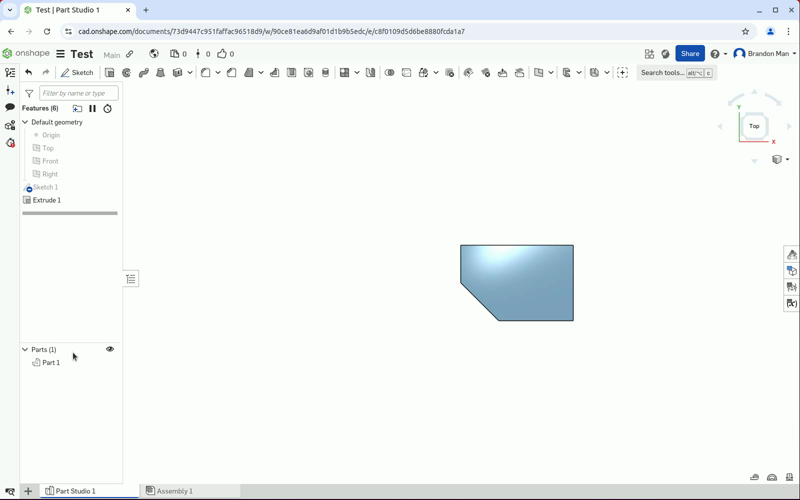
key(shift+p)
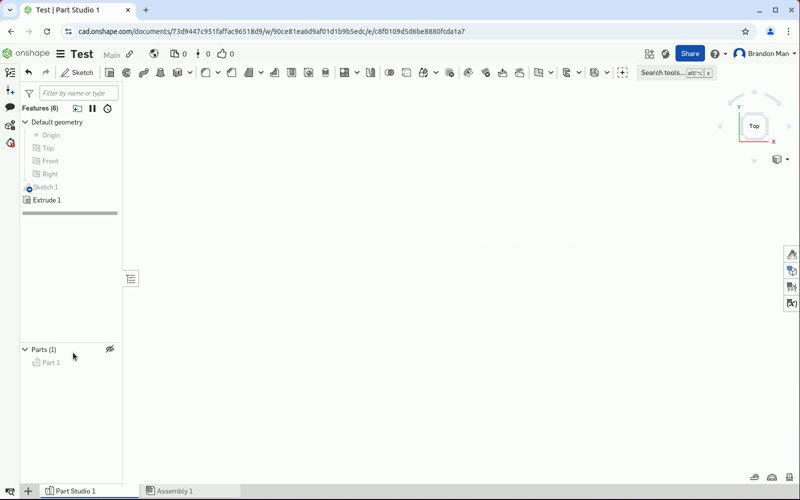
key(space)
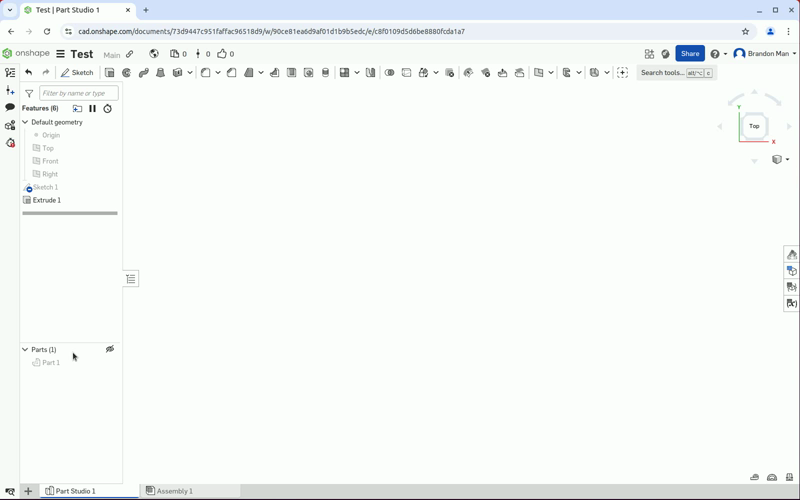
key_down(shift)
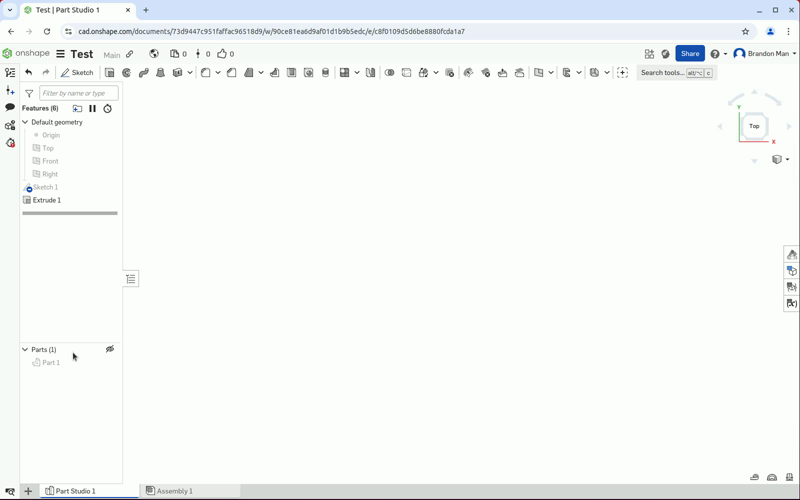
key(up)
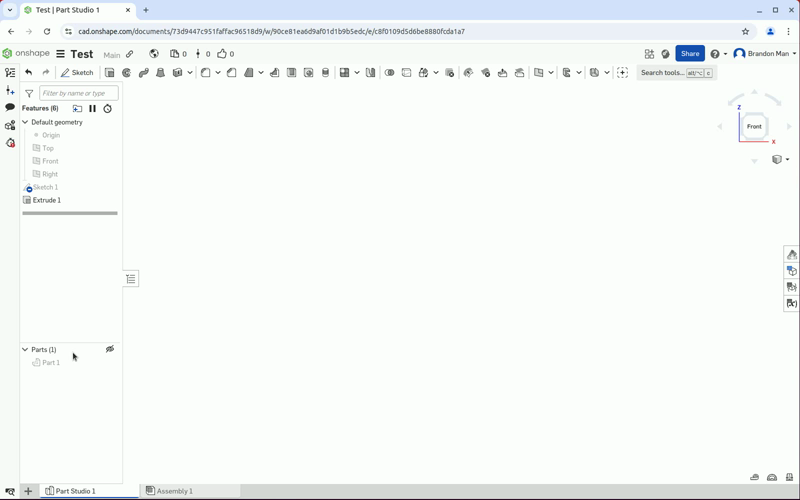
key_up(shift)
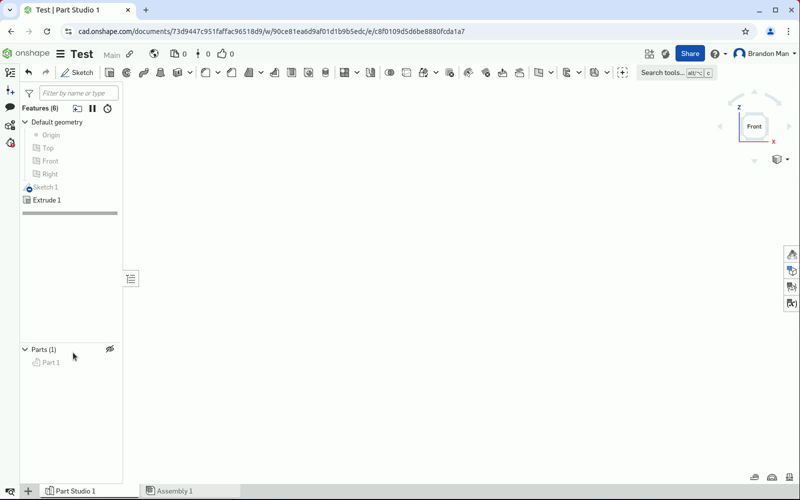
mouse_move(73, 352)
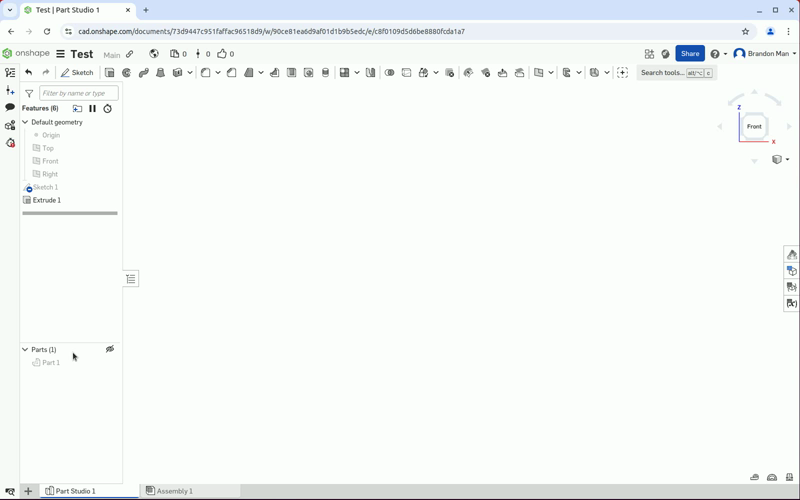
key(shift+y)
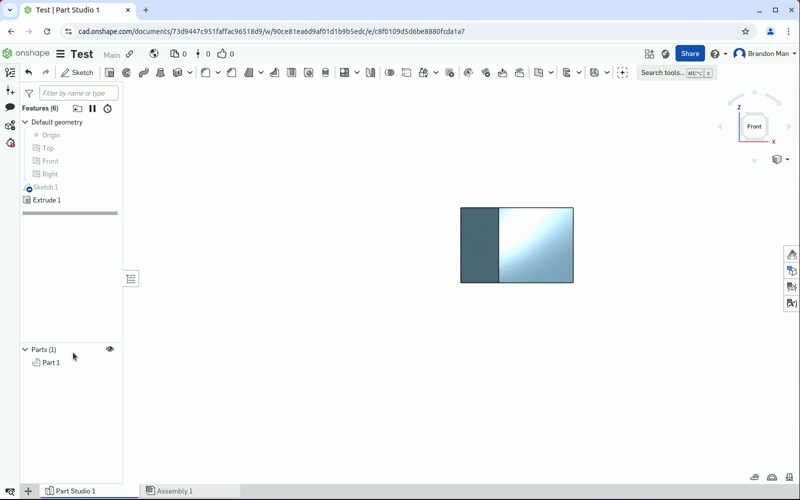
mouse_move(541, 75)
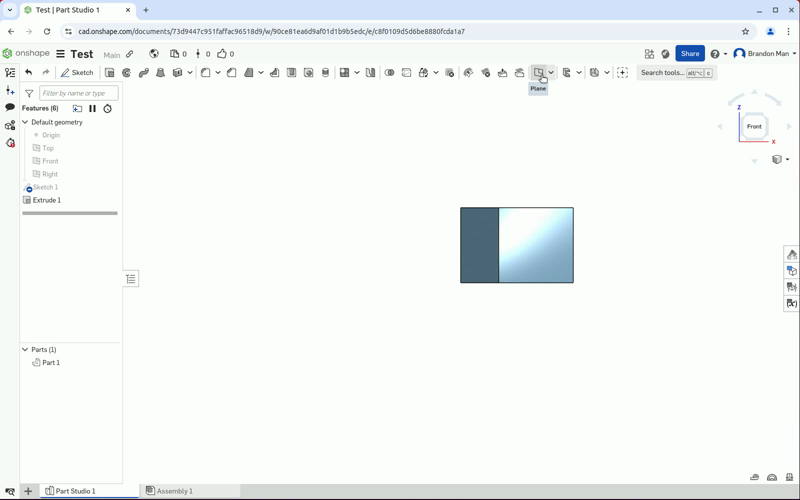
click(541, 75)
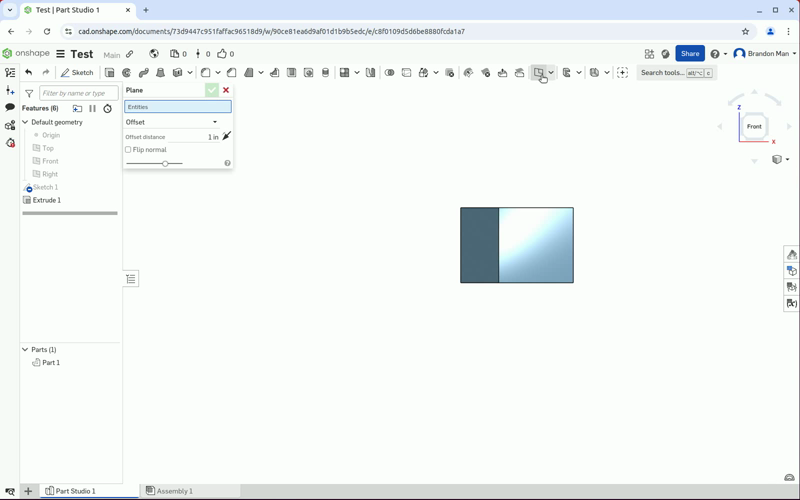
mouse_move(73, 163)
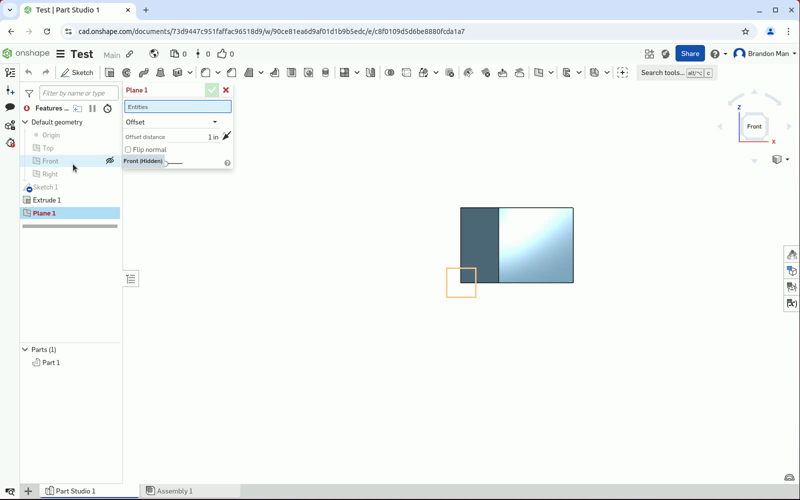
click(73, 163)
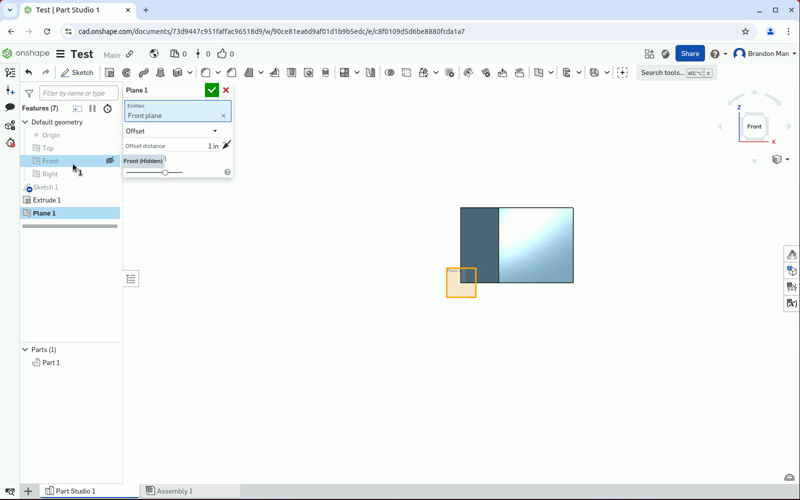
key(tab, 2)
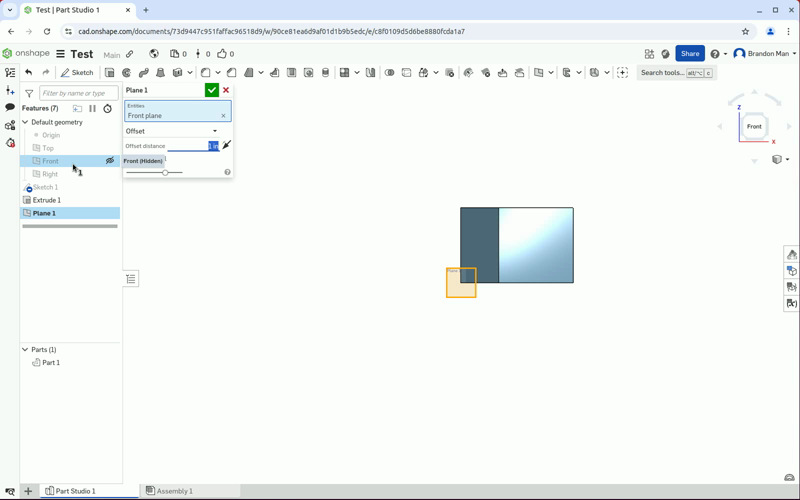
text(7.703)
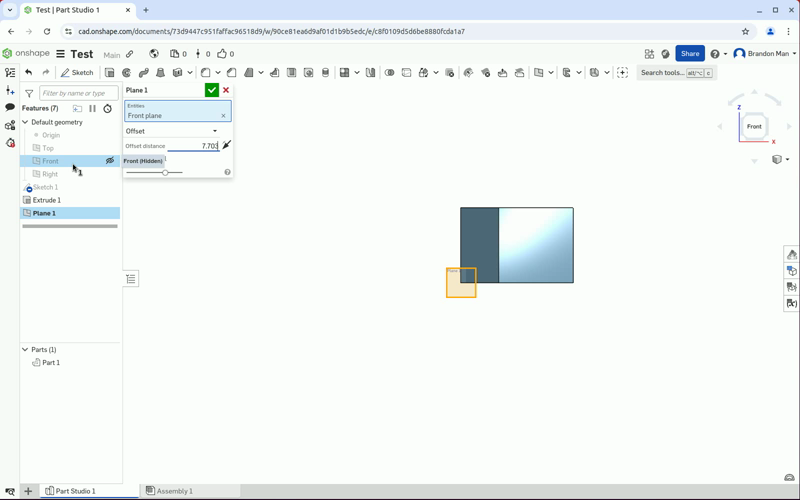
key(enter, 2)
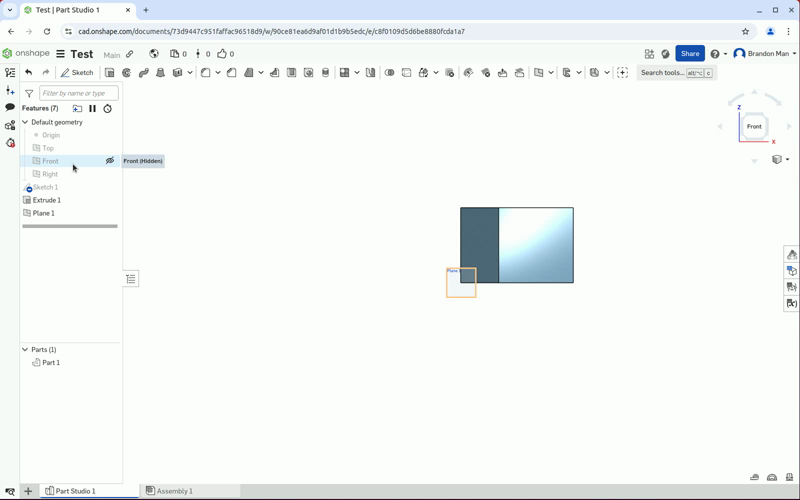
key(shift+s)
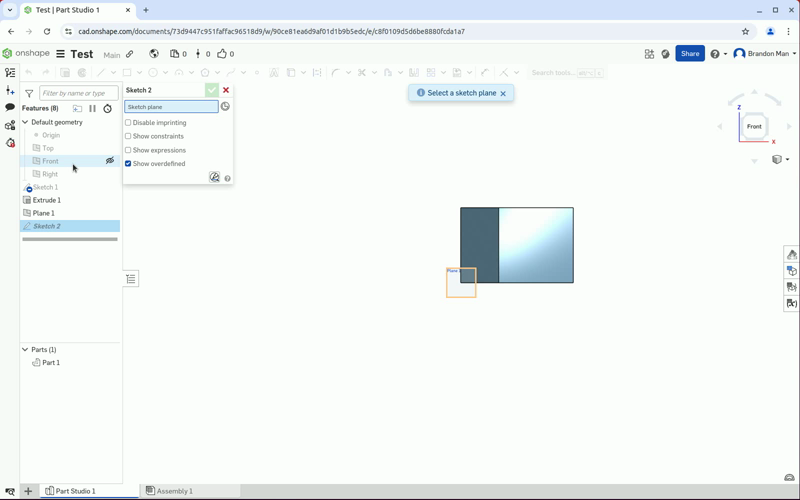
mouse_move(73, 215)
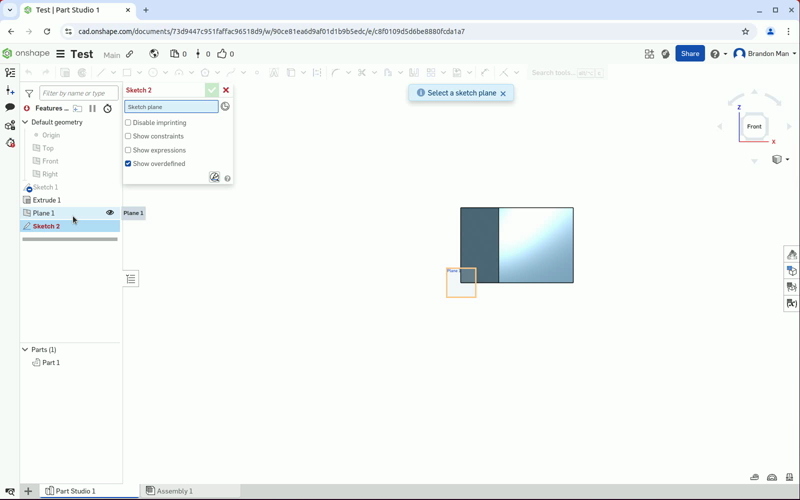
click(73, 215)
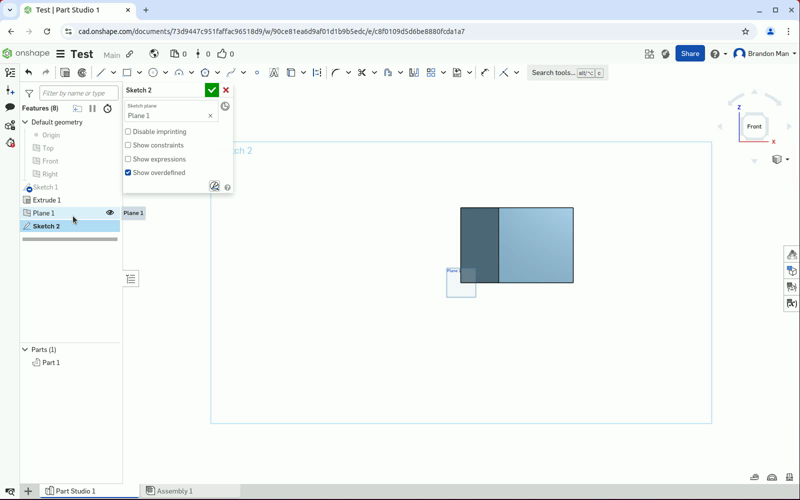
mouse_move(73, 352)
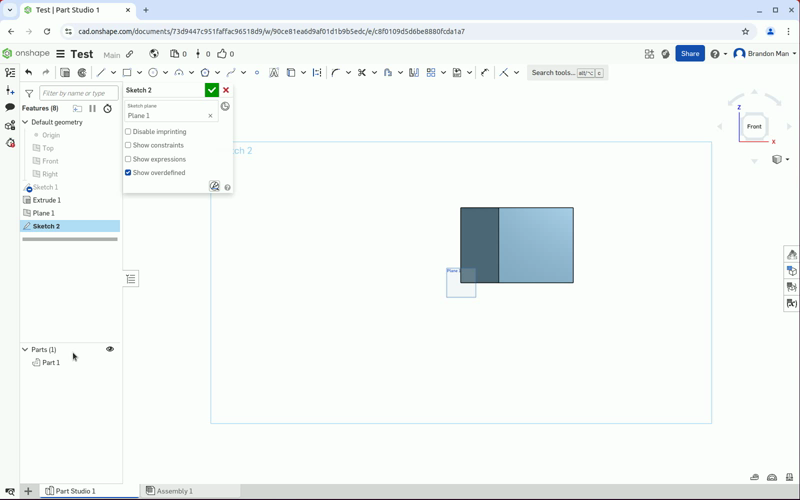
key(y)
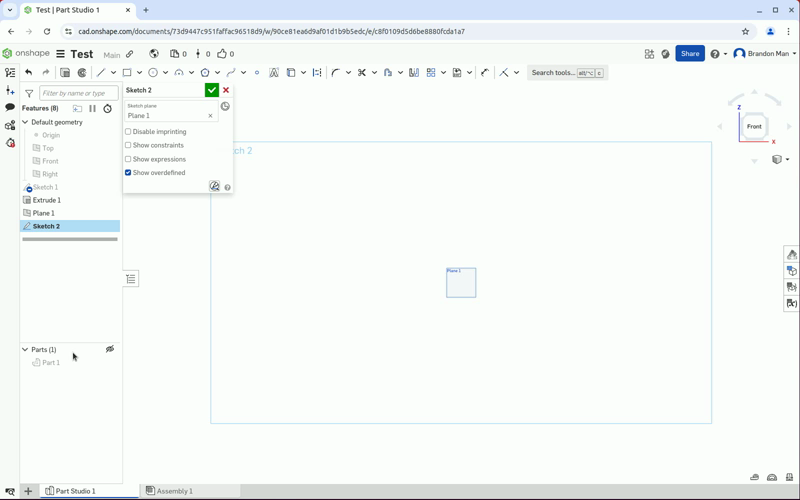
key(l)
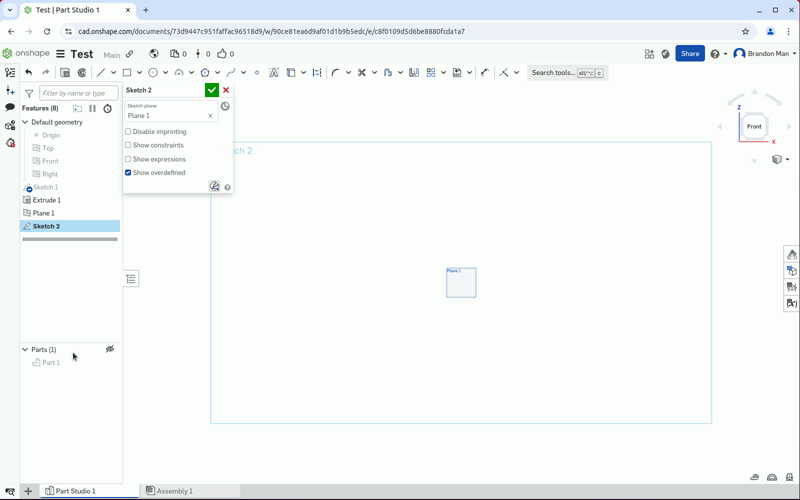
key_down(shift)
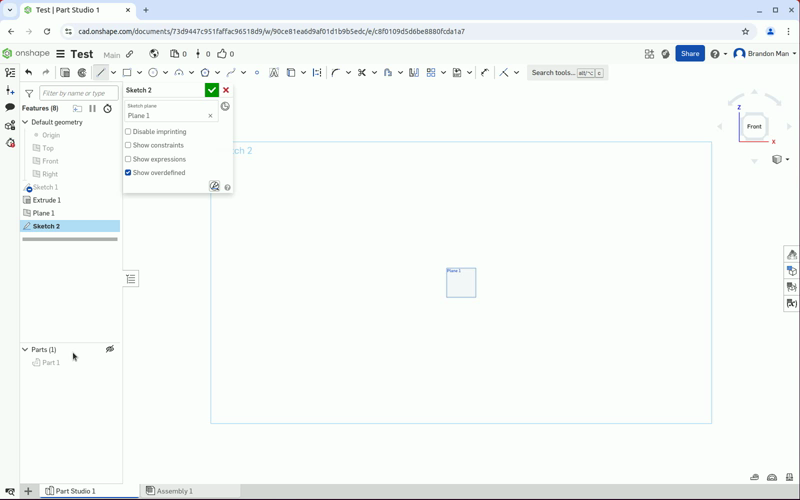
mouse_move(535, 245)
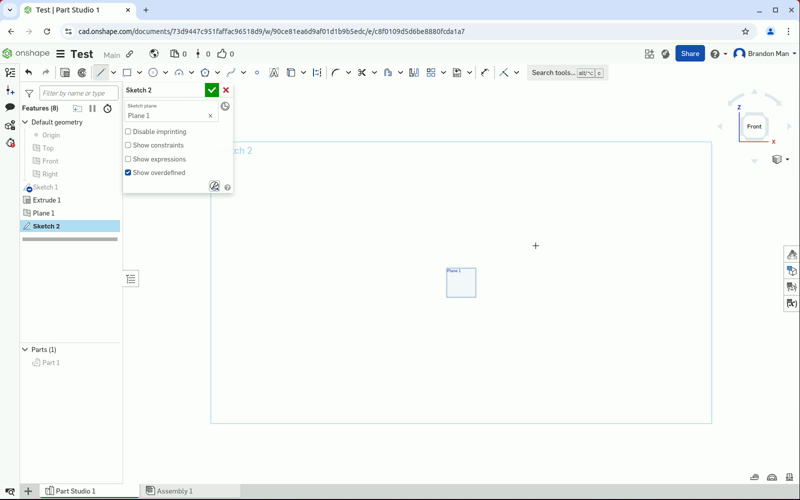
click(535, 245)
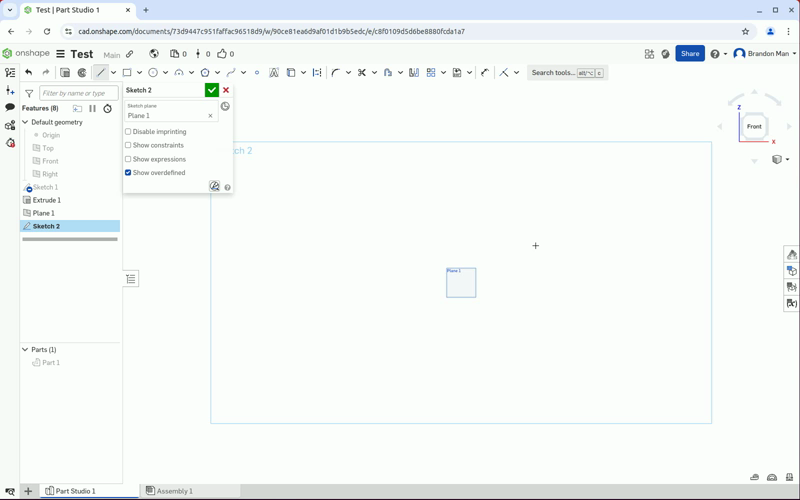
key_up(shift)
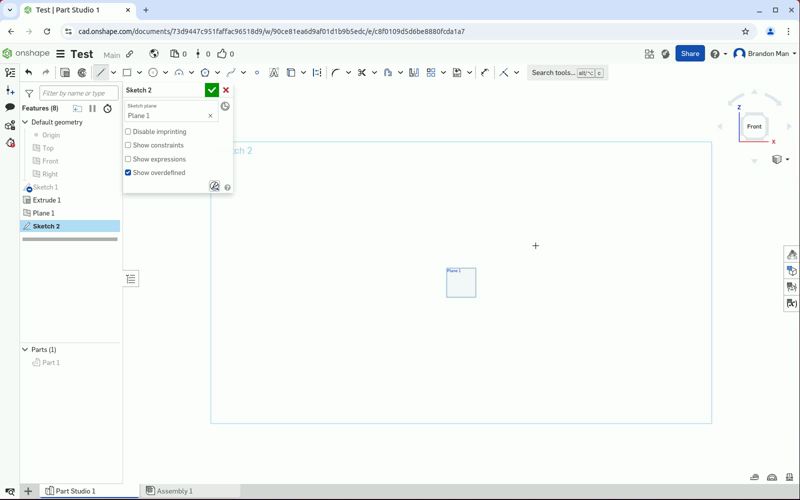
key_down(shift)
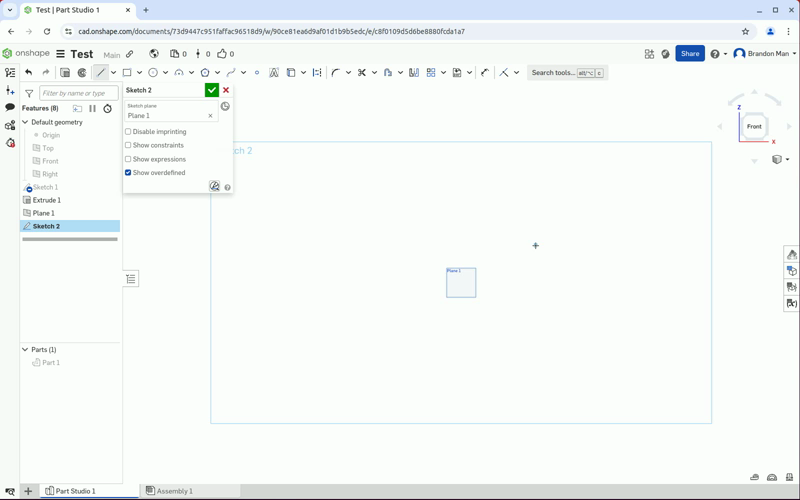
mouse_move(565, 245)
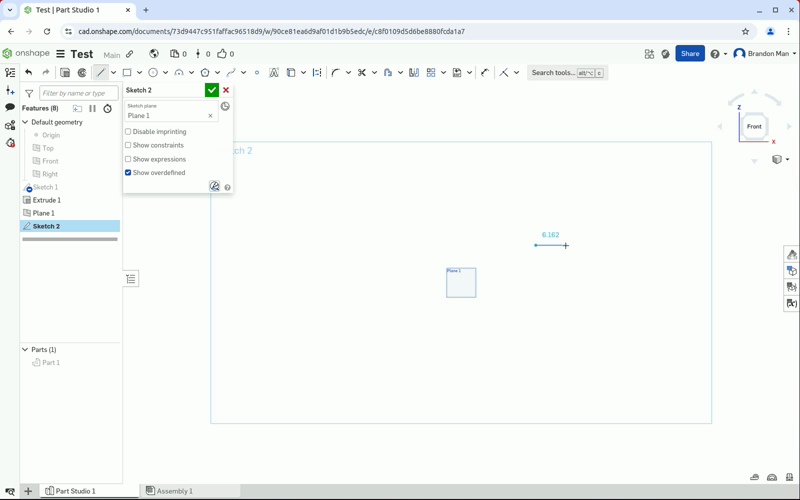
mouse_move(574, 245)
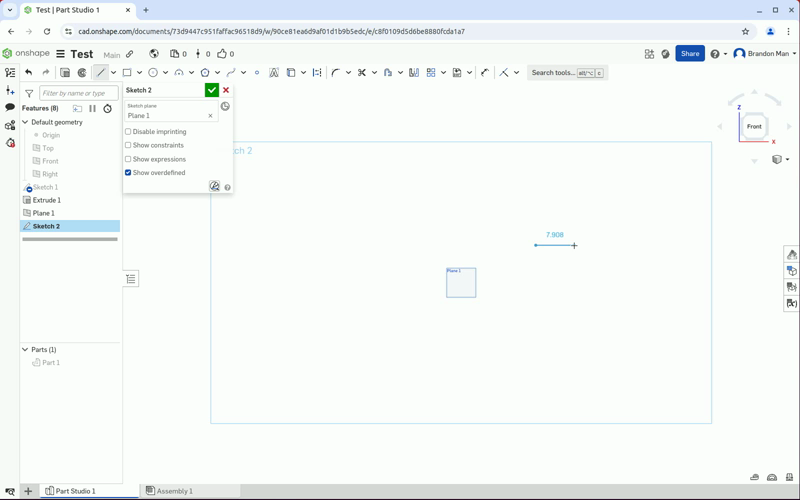
click(574, 245)
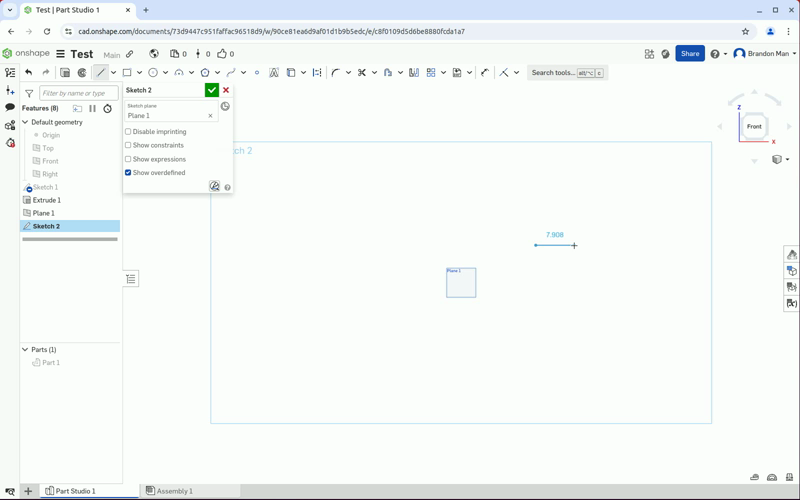
key_up(shift)
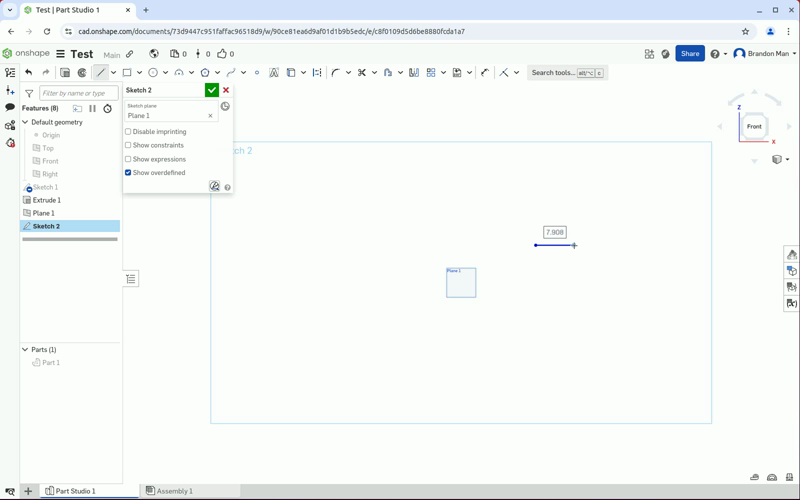
key_down(shift)
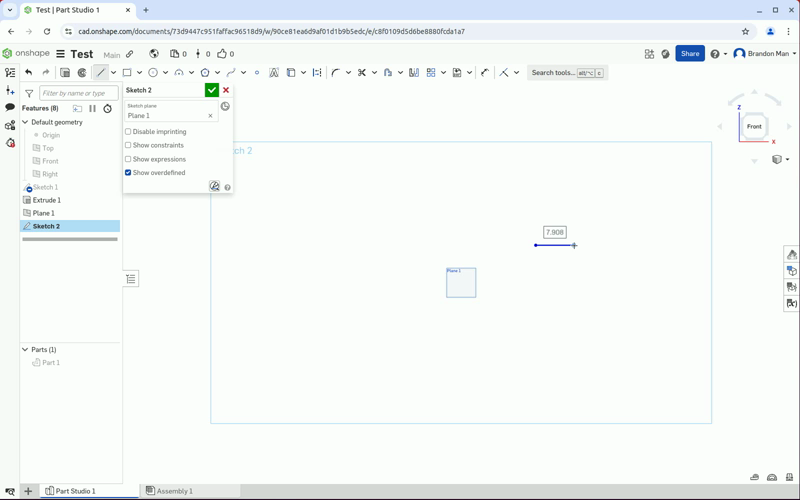
mouse_move(589, 245)
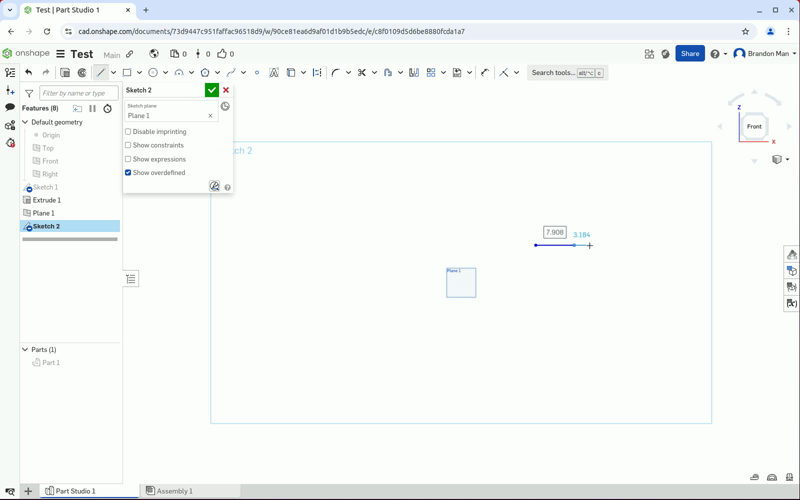
mouse_move(574, 207)
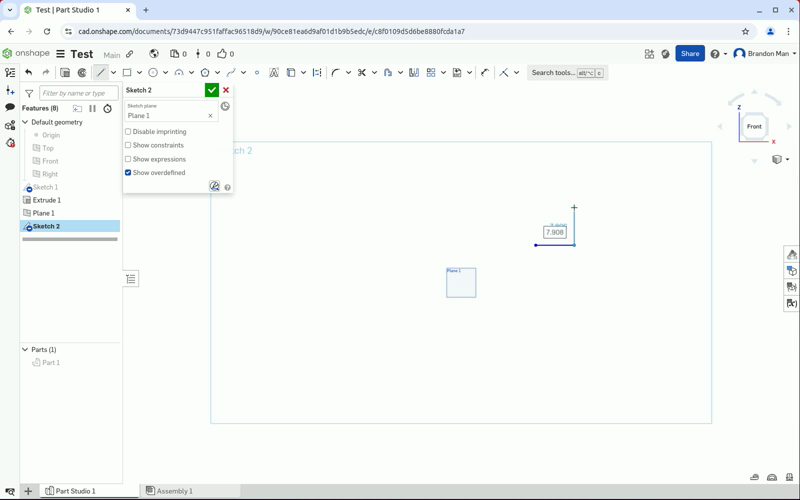
click(574, 207)
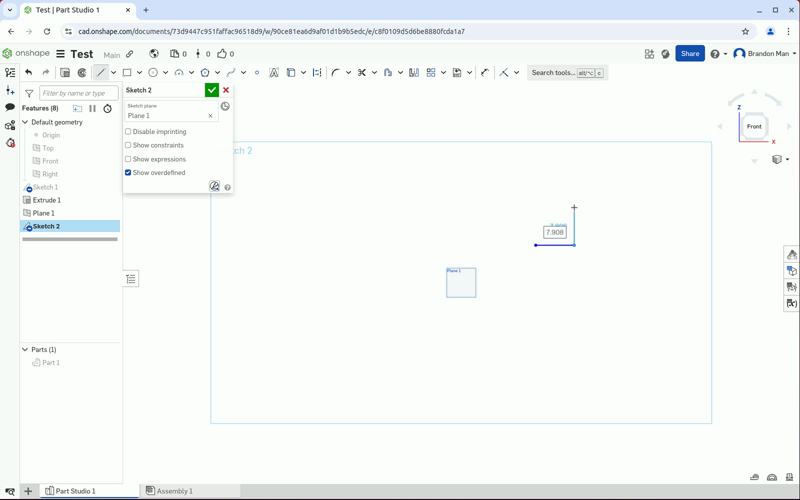
key_up(shift)
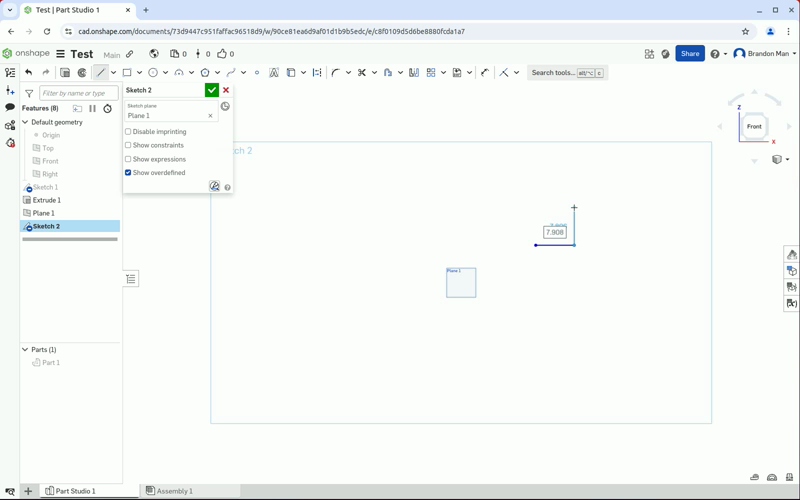
key_down(shift)
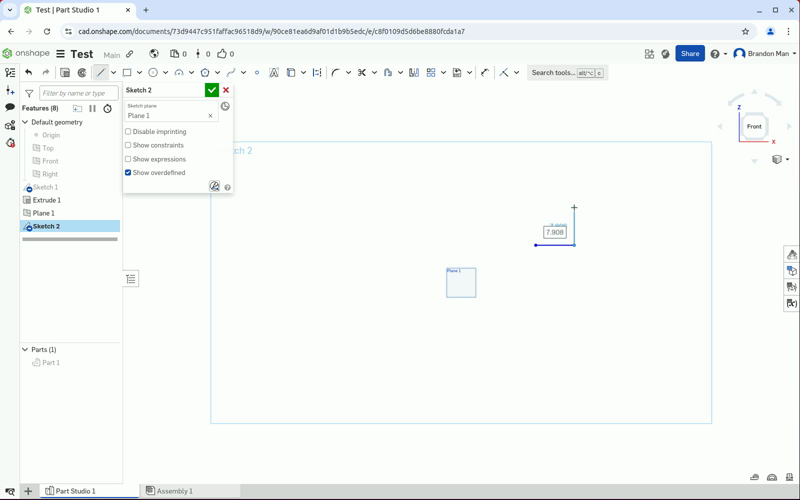
mouse_move(589, 207)
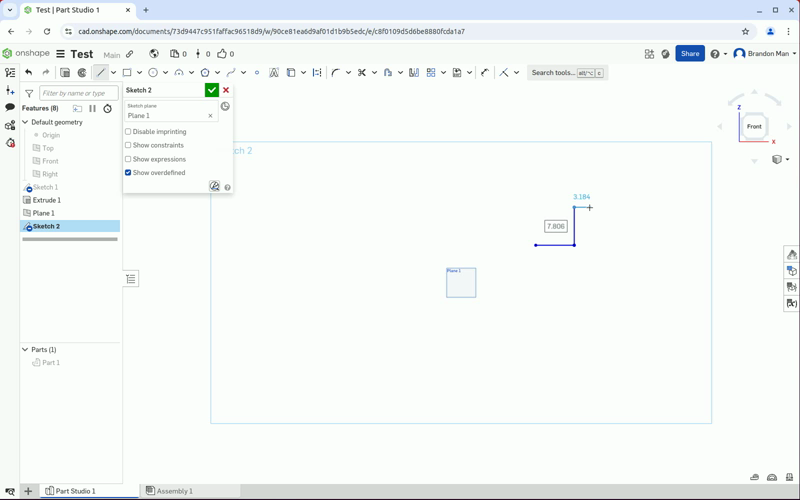
mouse_move(535, 207)
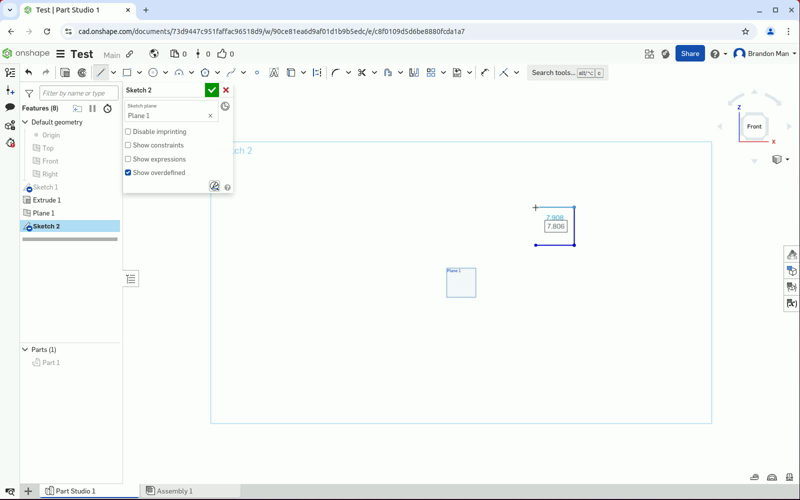
click(535, 207)
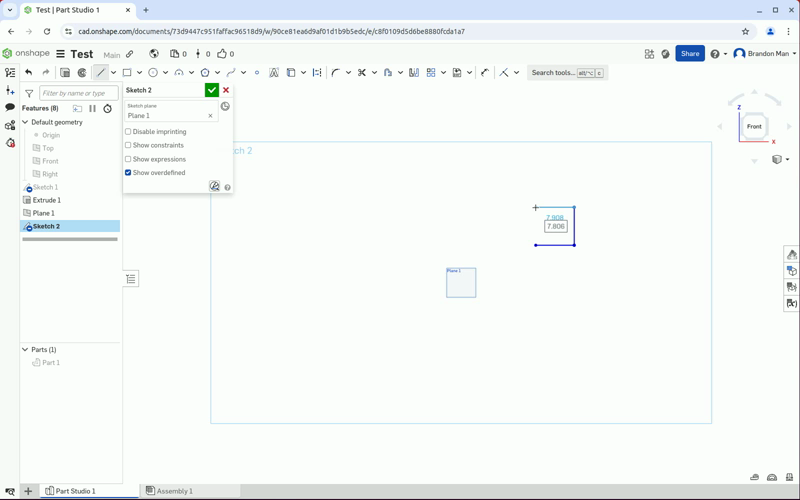
key_up(shift)
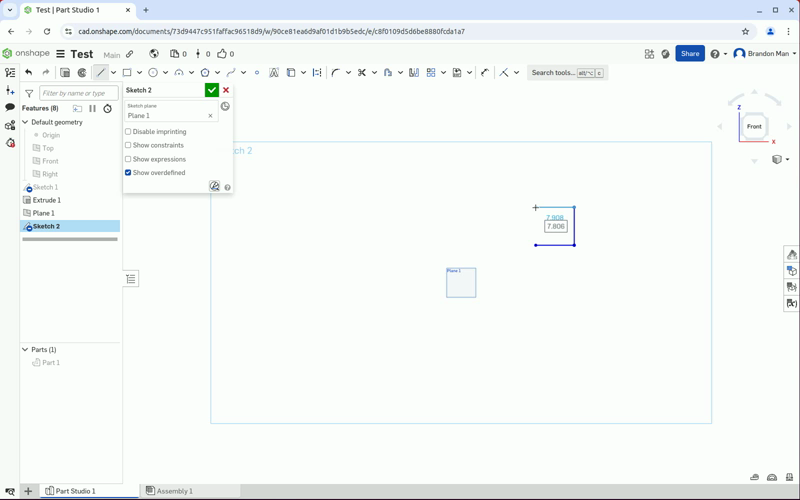
mouse_move(565, 207)
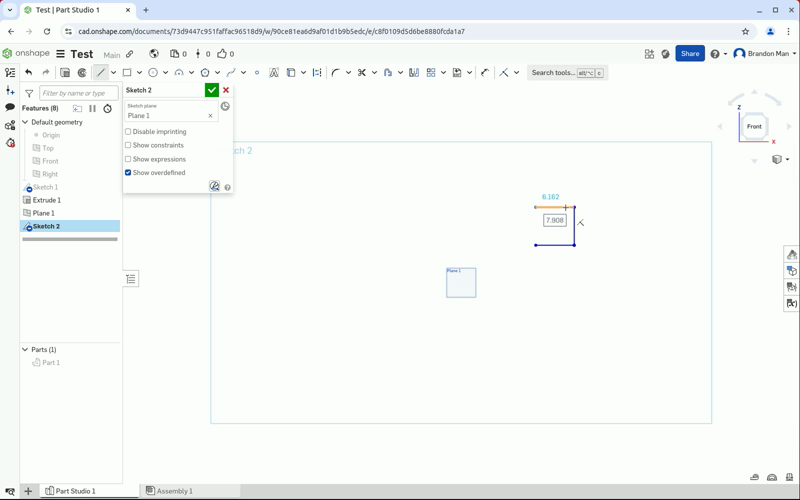
key_down(shift)
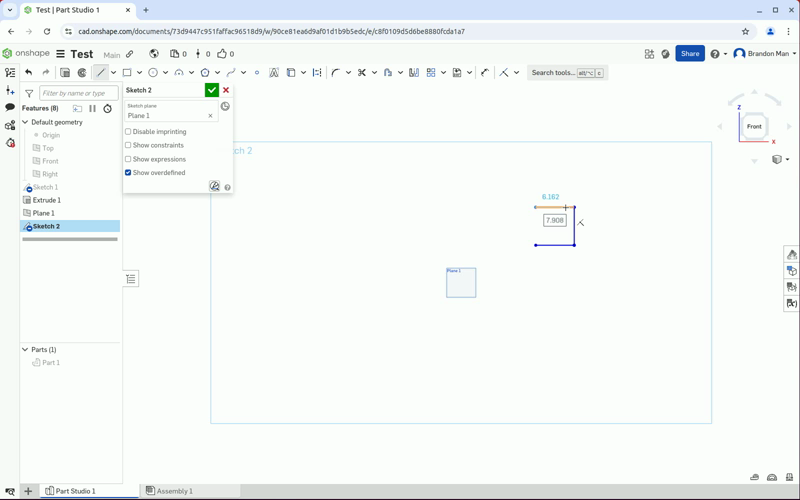
mouse_move(535, 245)
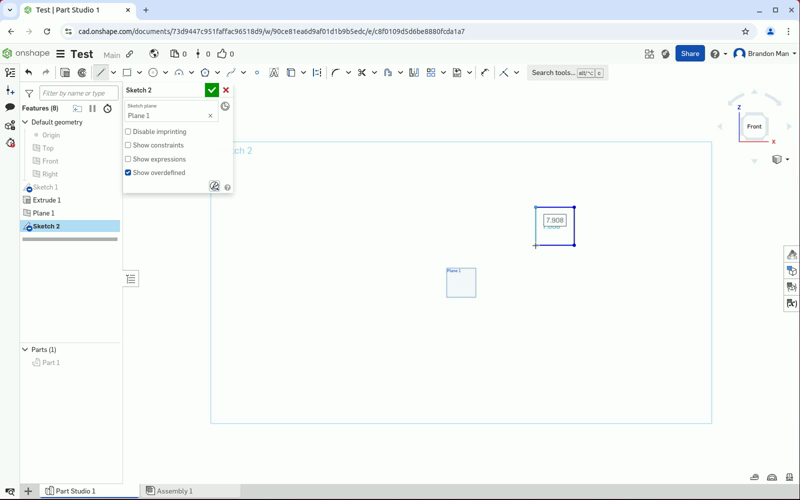
key_up(shift)
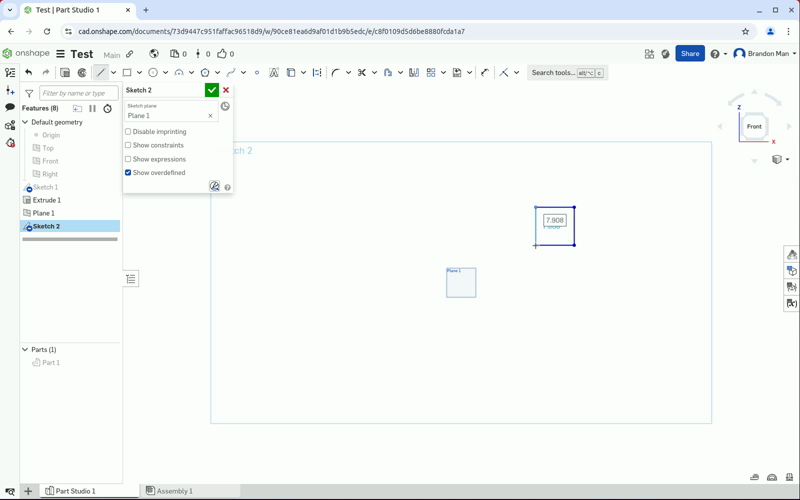
click(535, 245)
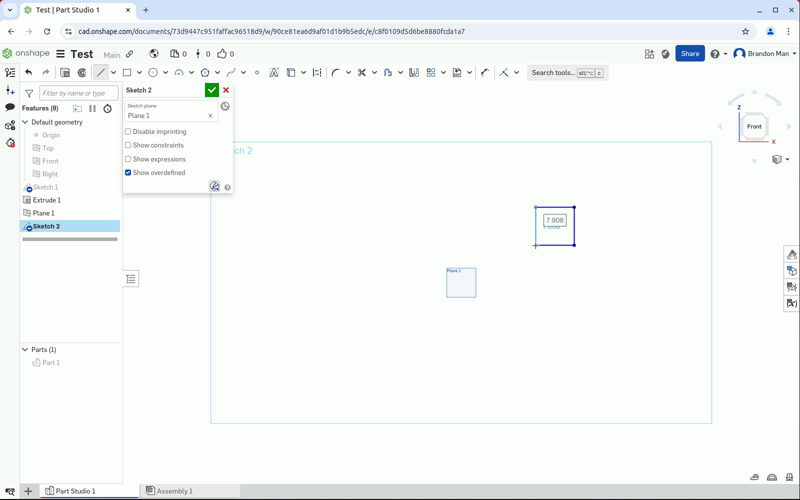
key(esc)
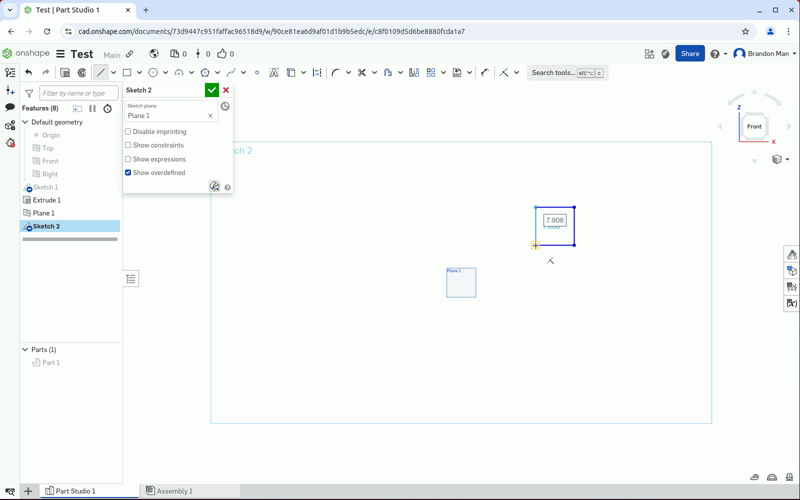
mouse_move(538, 229)
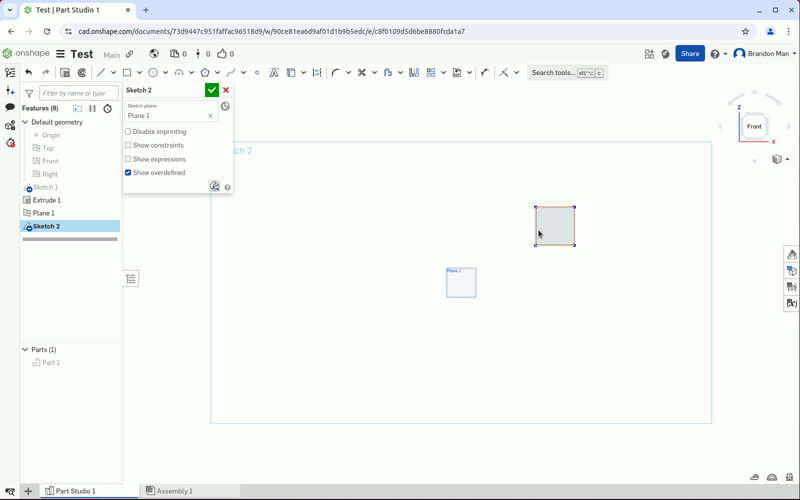
scroll(6)
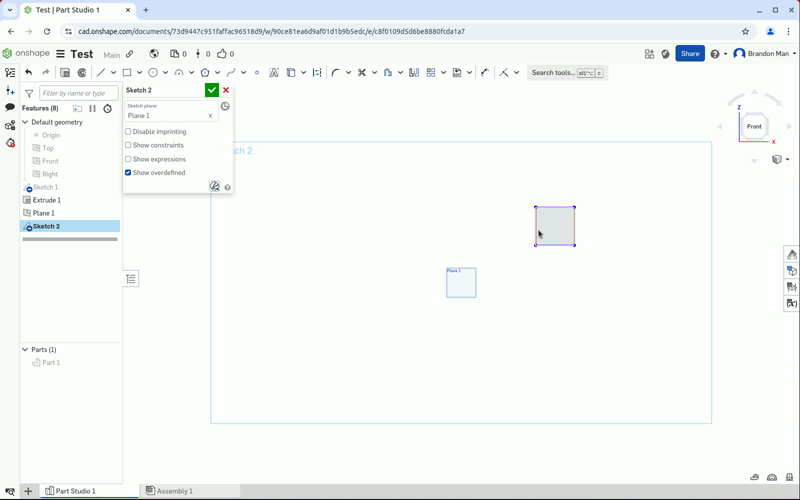
scroll(6)
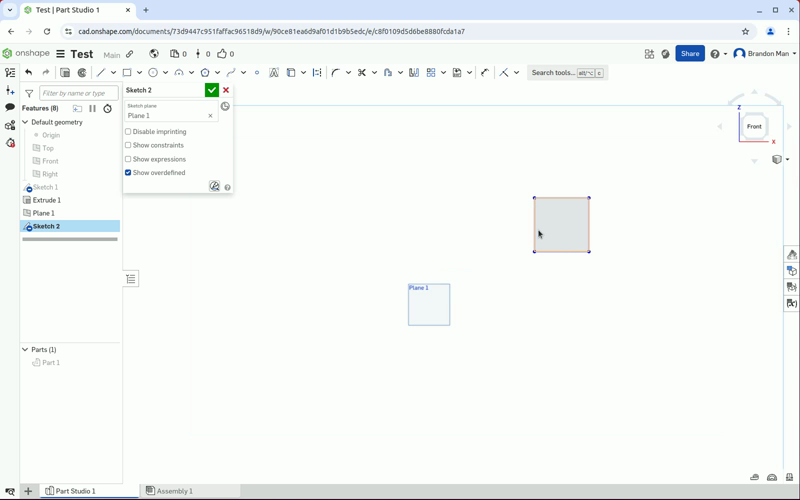
scroll(6)
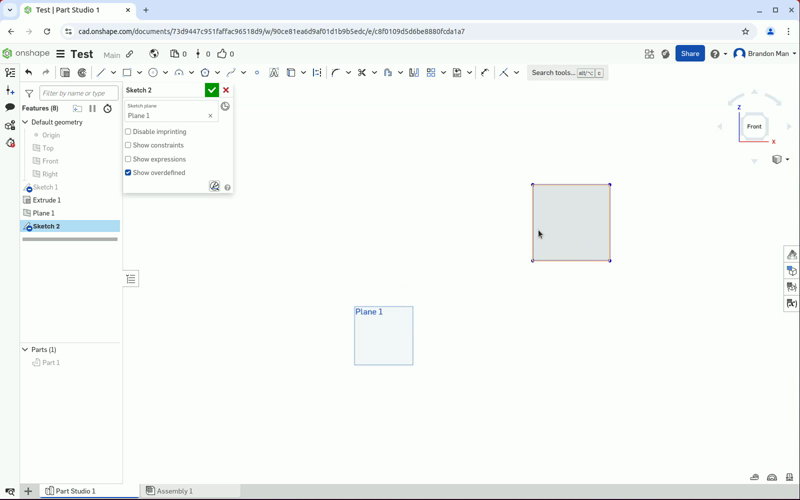
scroll(6)
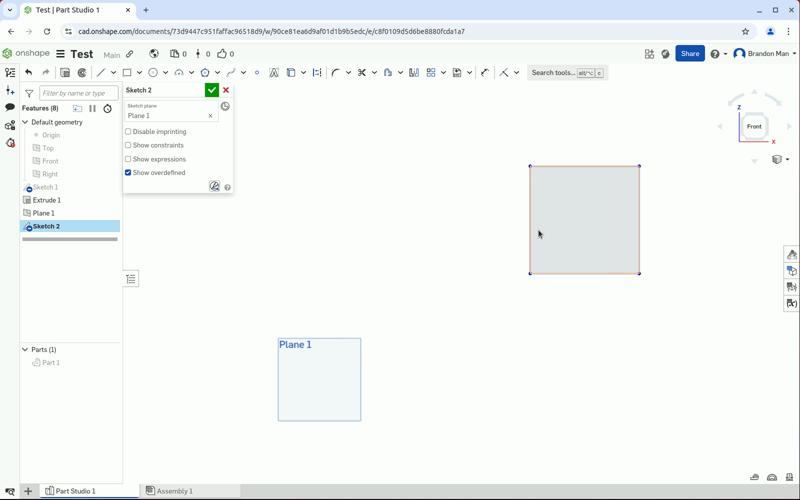
scroll(6)
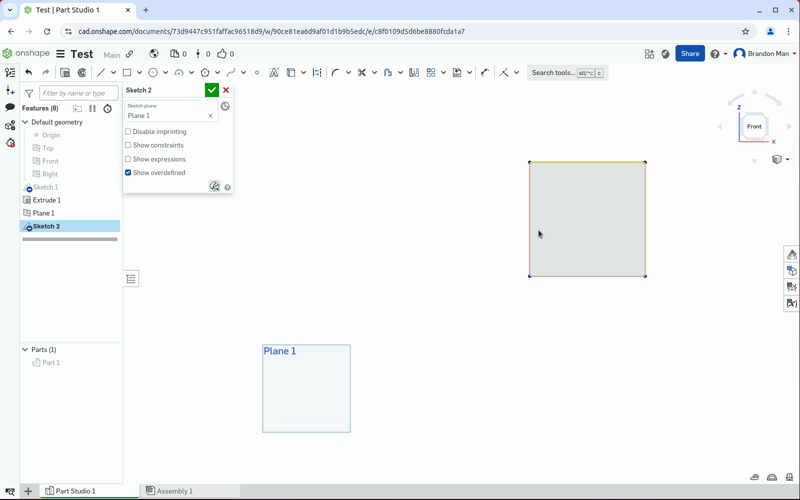
scroll(6)
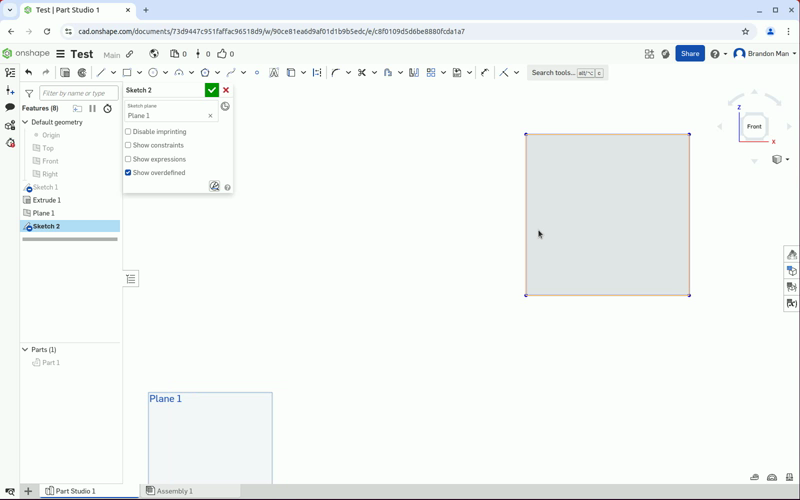
scroll(6)
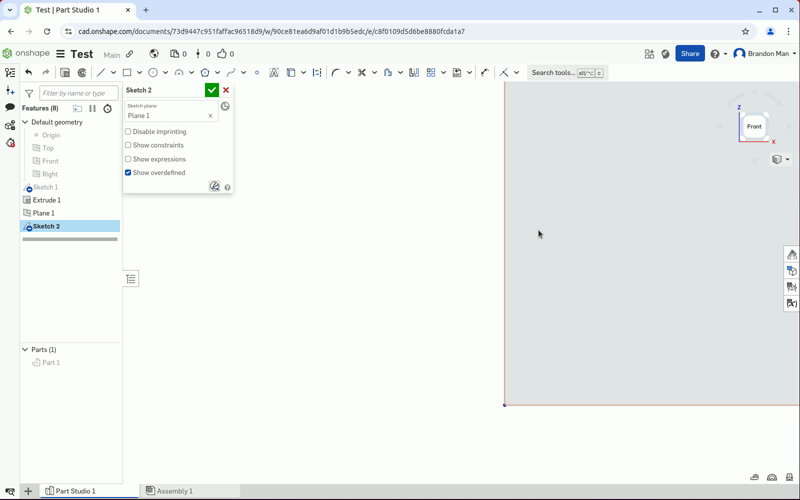
click(538, 229)
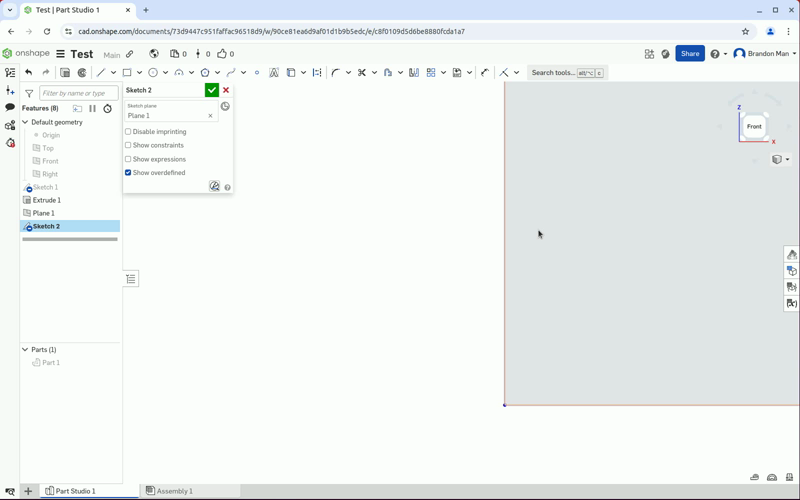
scroll(-6)
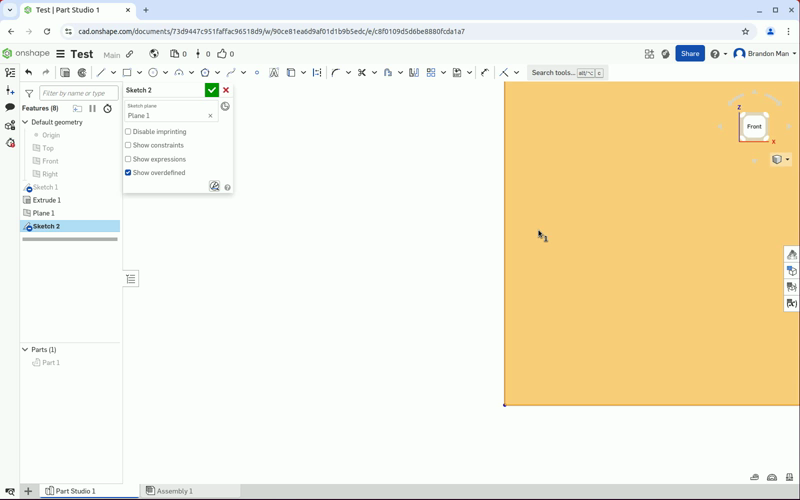
scroll(-6)
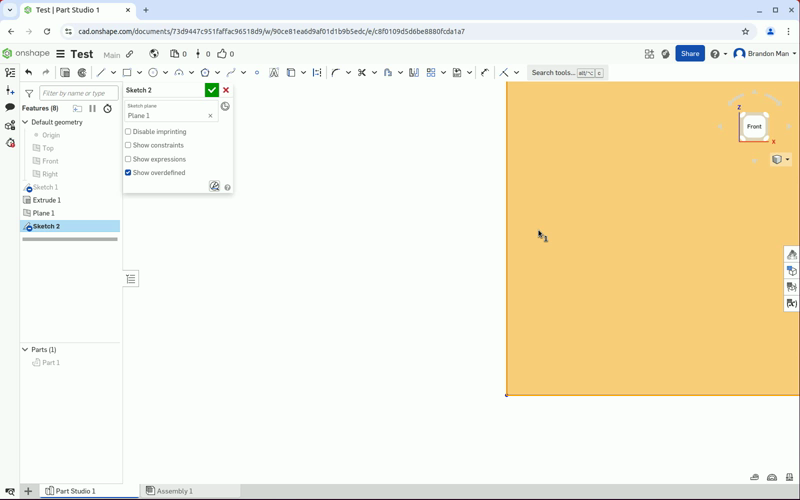
scroll(-6)
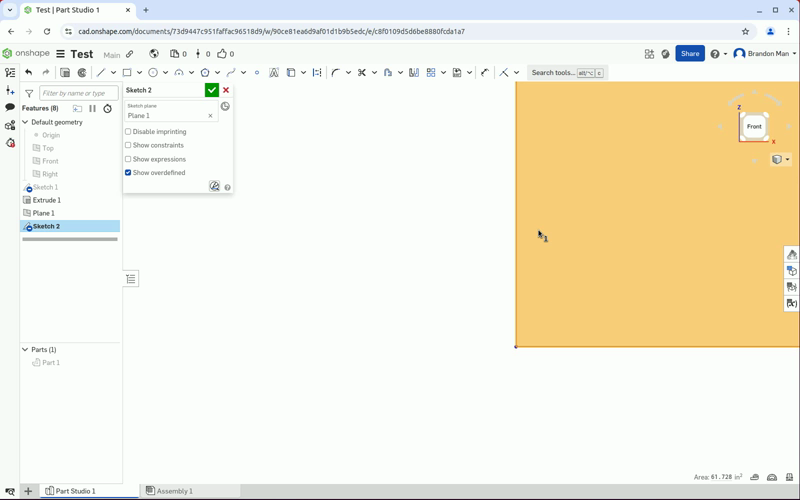
scroll(-6)
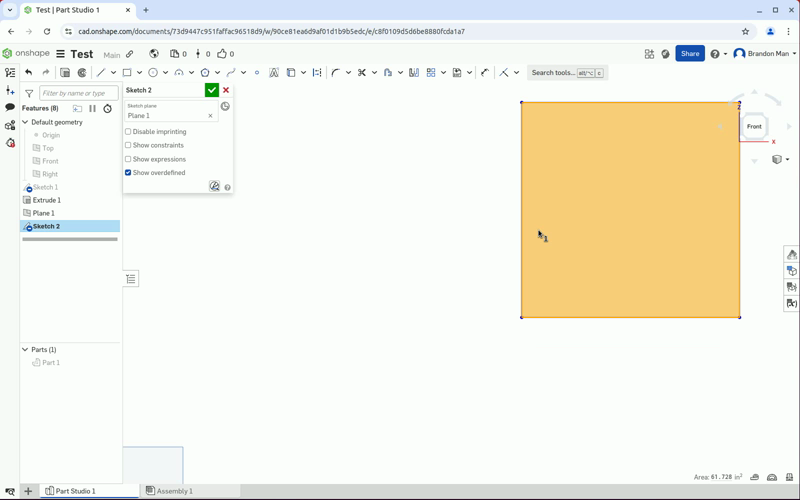
scroll(-6)
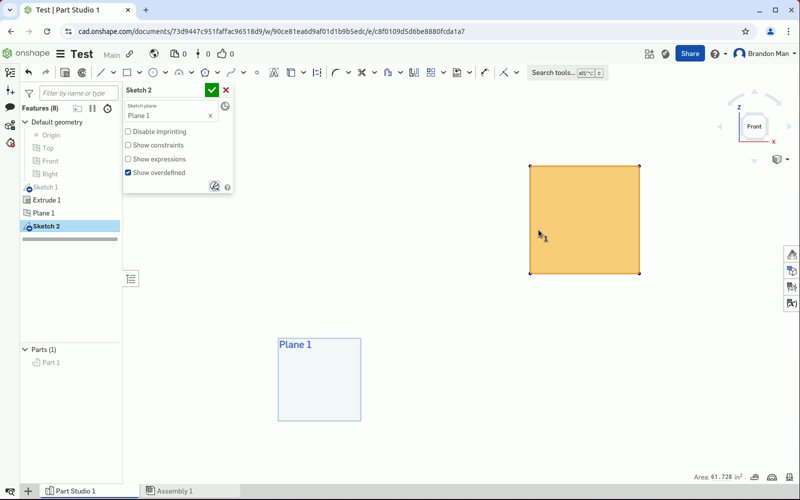
scroll(-6)
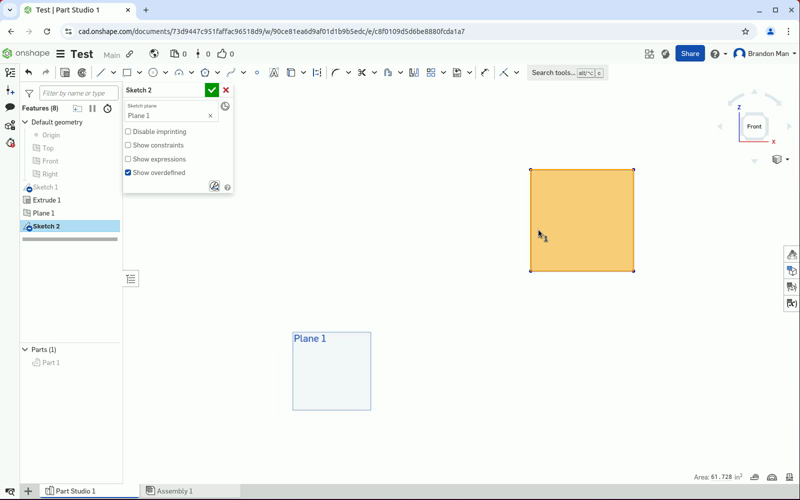
scroll(-6)
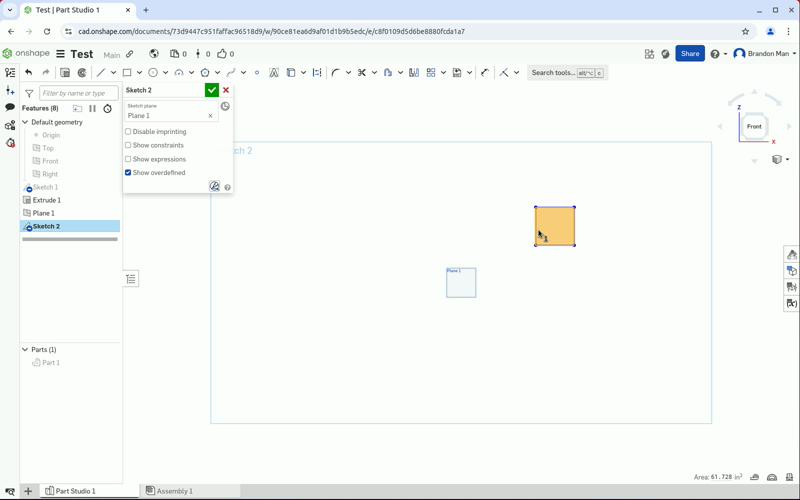
mouse_move(73, 352)
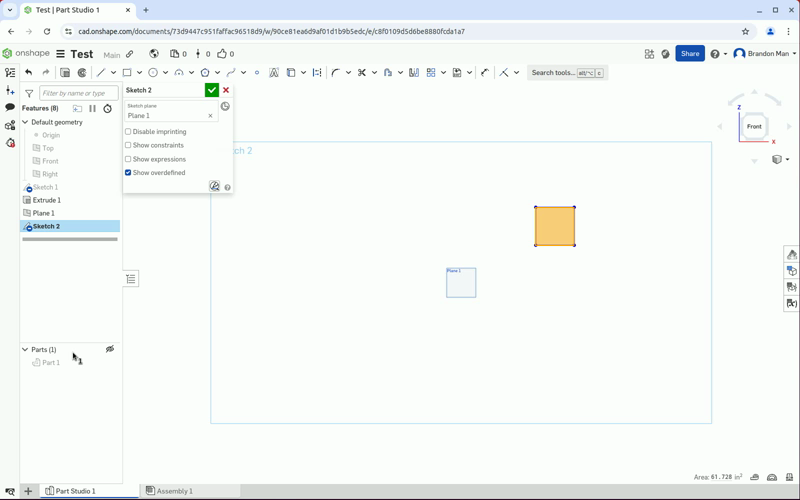
key(shift+y)
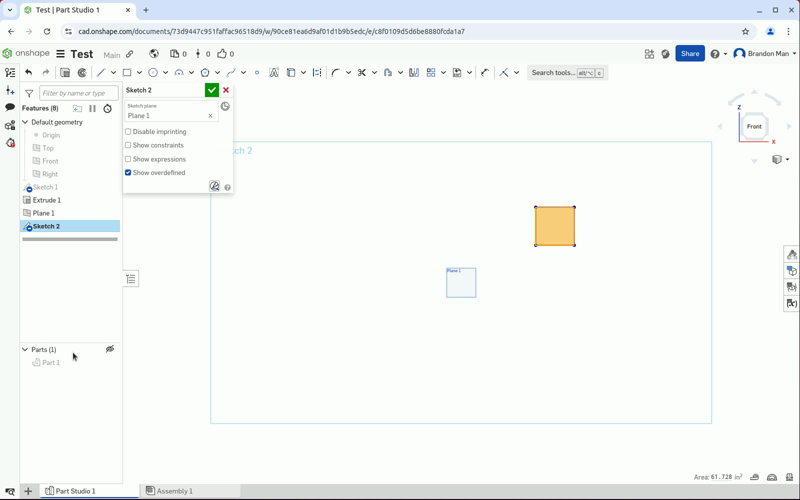
key(shift+e)
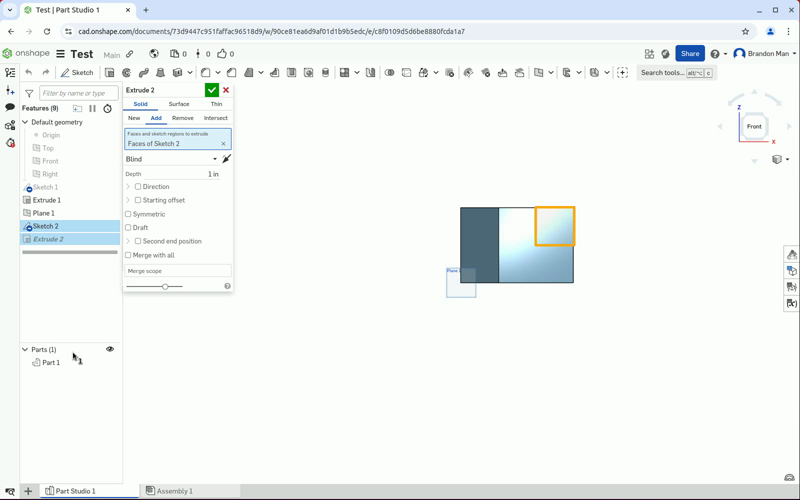
mouse_move(143, 106)
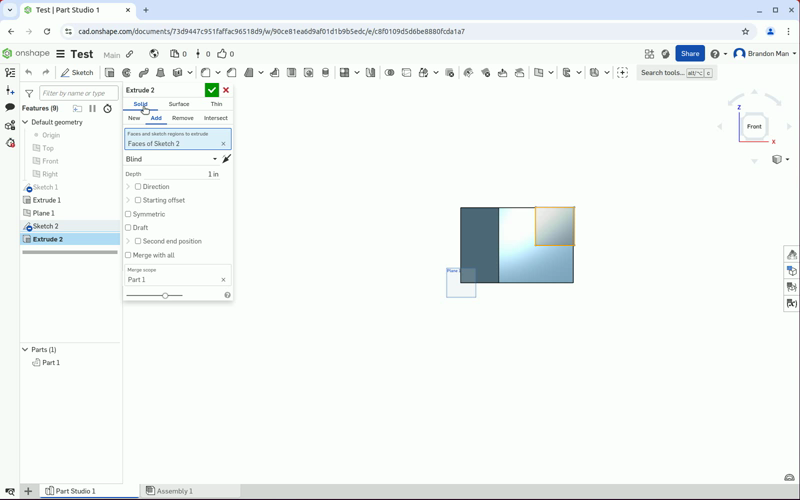
click(143, 106)
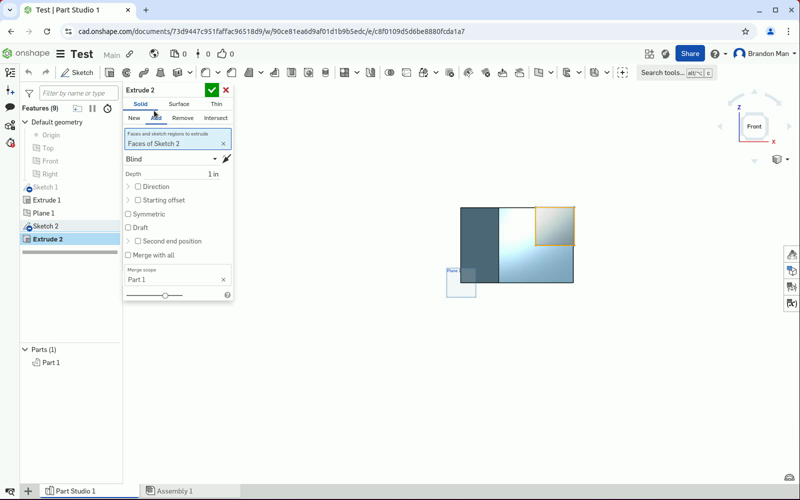
mouse_move(186, 120)
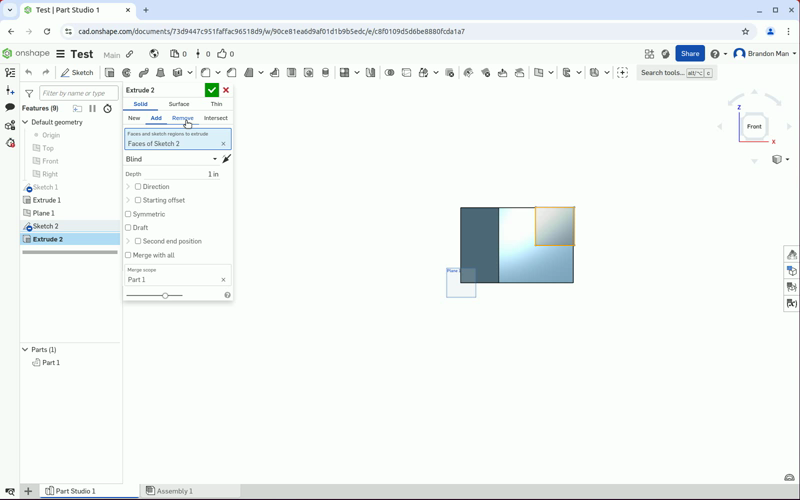
click(186, 120)
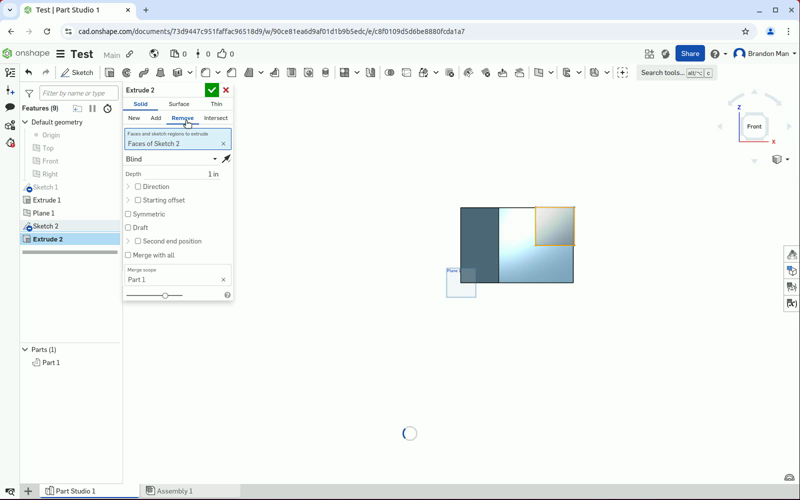
key(tab, 4)
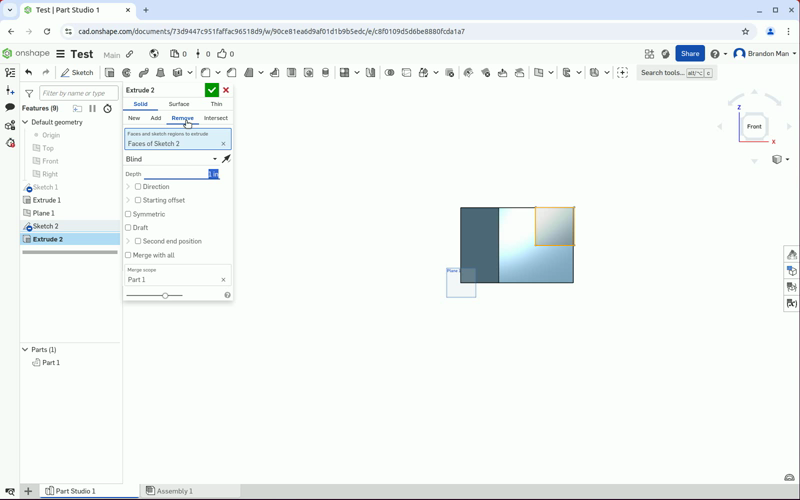
text(19.257)
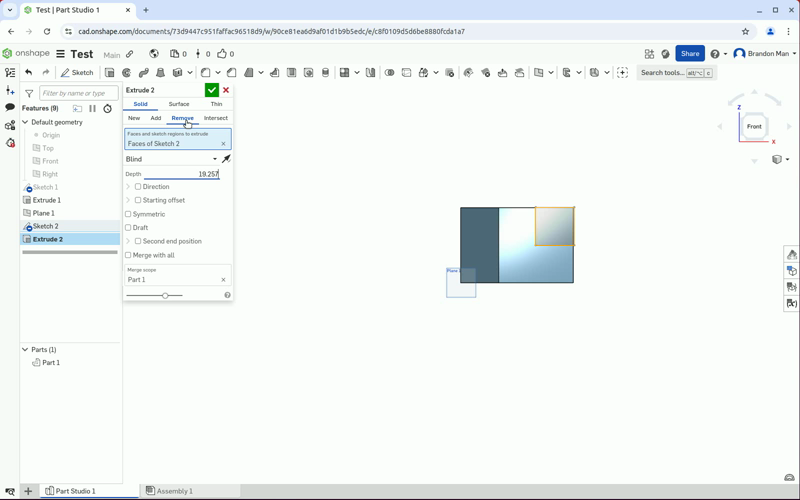
key(tab, 6)
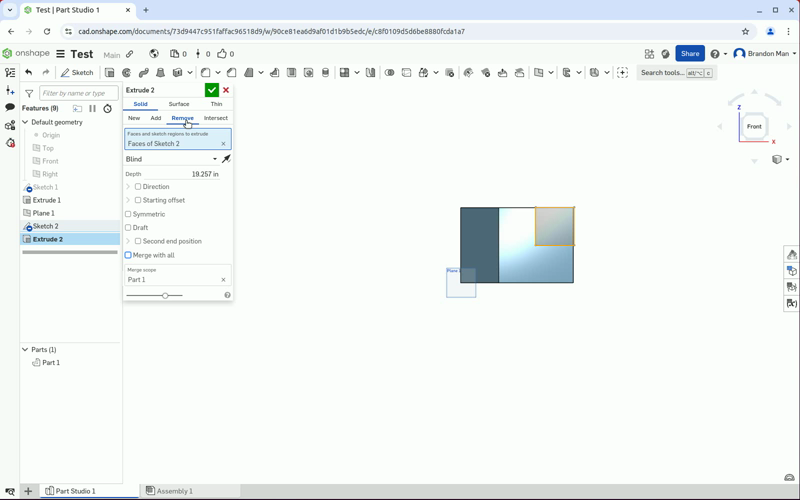
key(space)
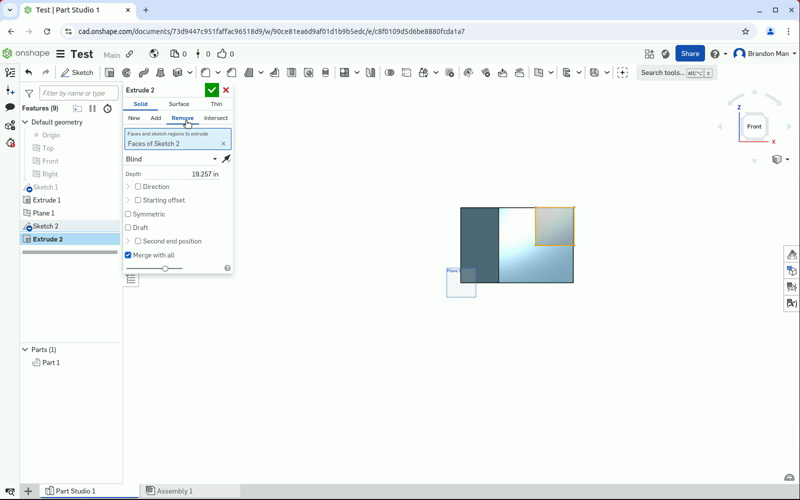
key(enter)
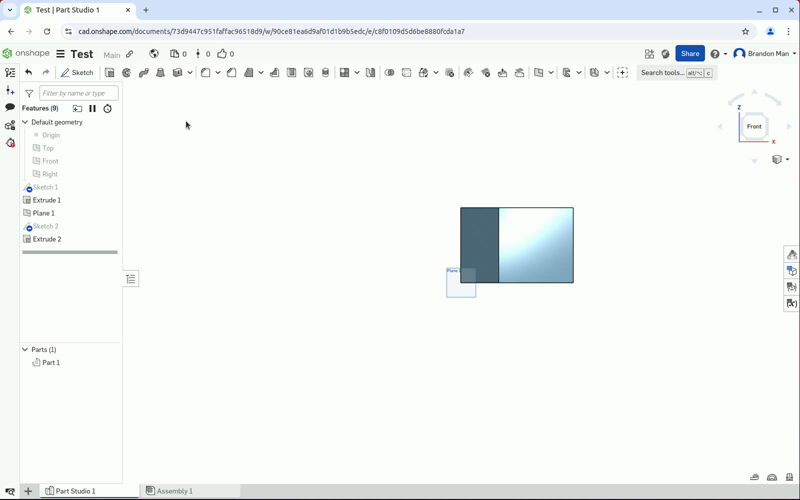
key(shift+h)
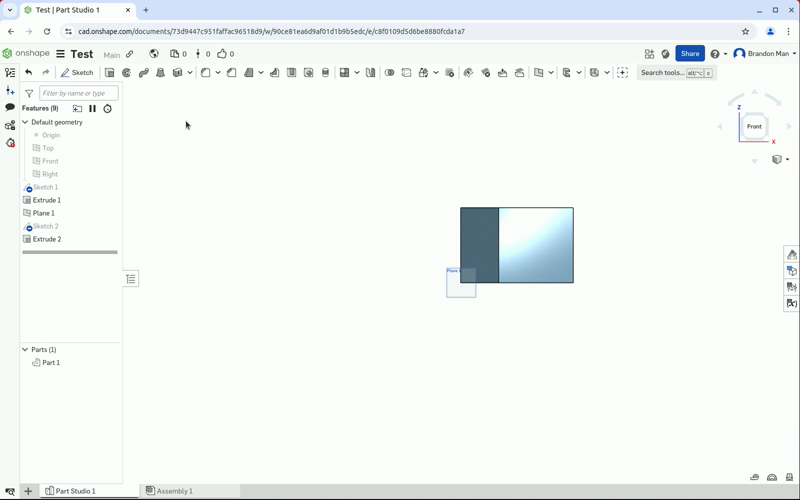
key(shift+h)
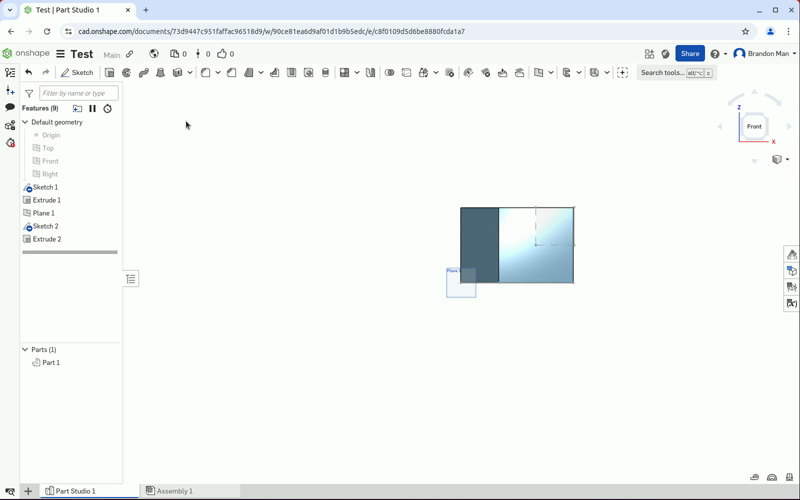
key(shift+7)
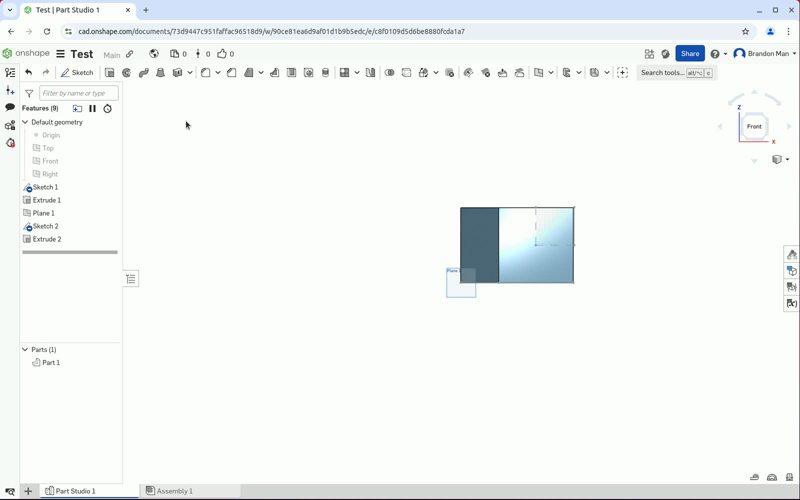
key(left, 2)
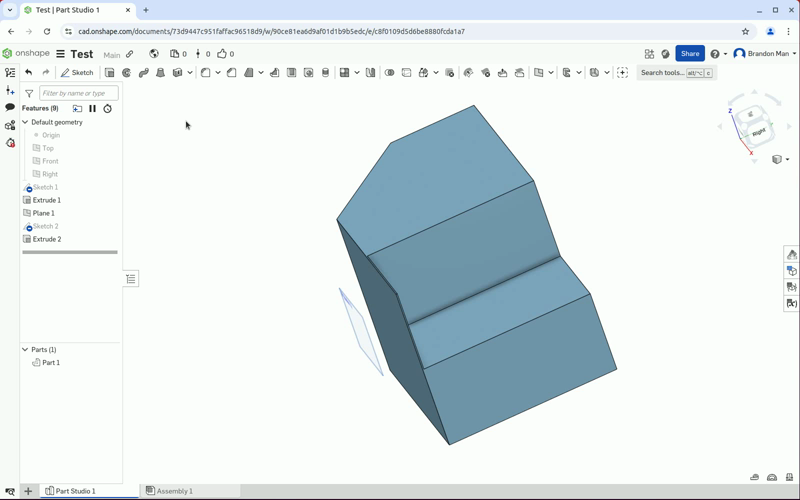
key(down, 2)
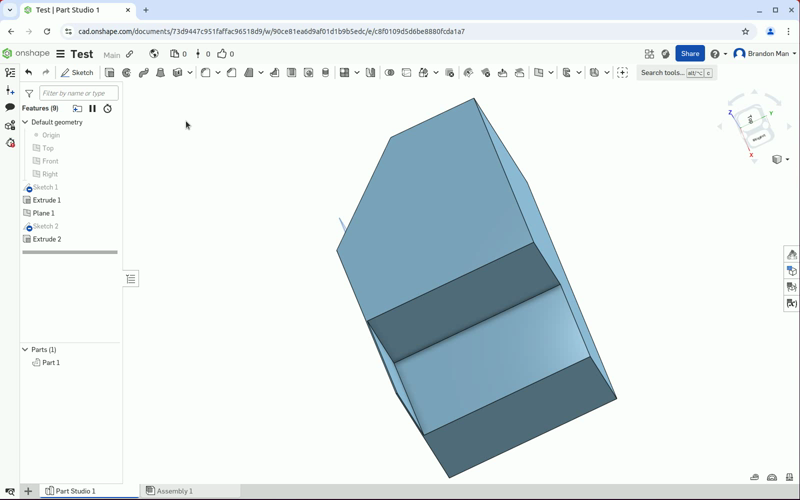
key(up, 2)
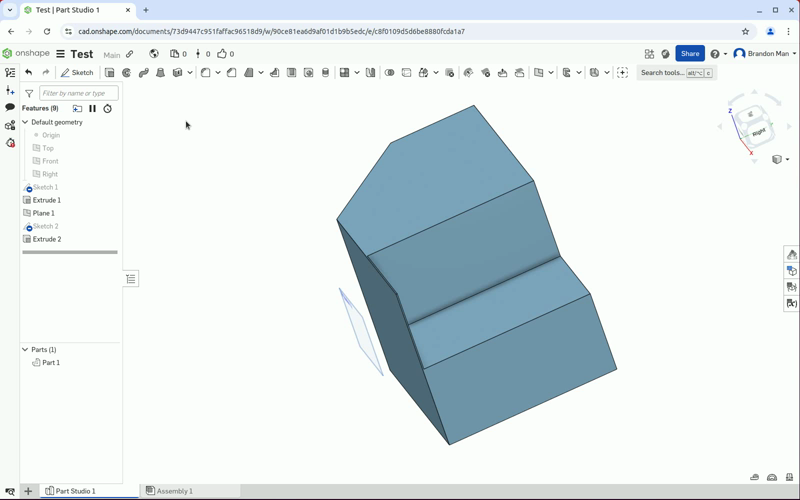
key(right, 2)
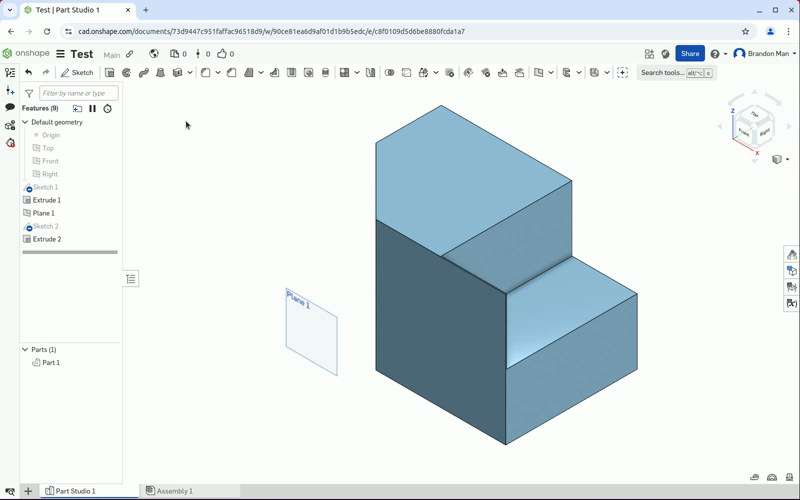
mouse_move(73, 189)
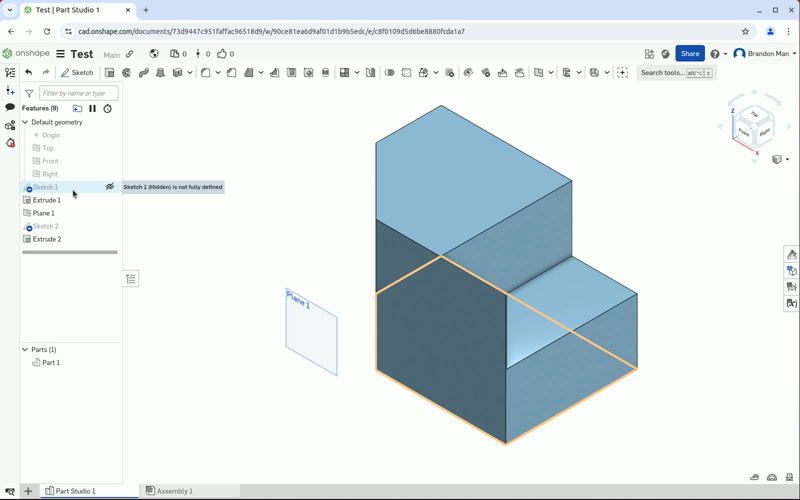
click(73, 189)